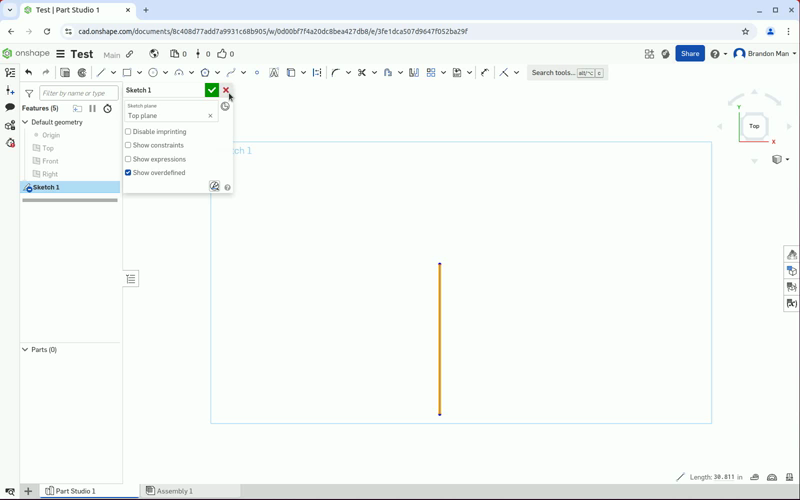
key(shift+h)
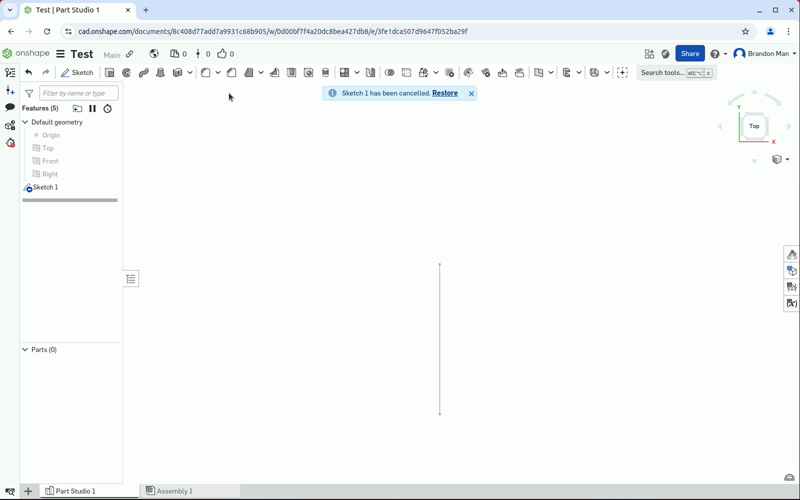
mouse_move(73, 352)
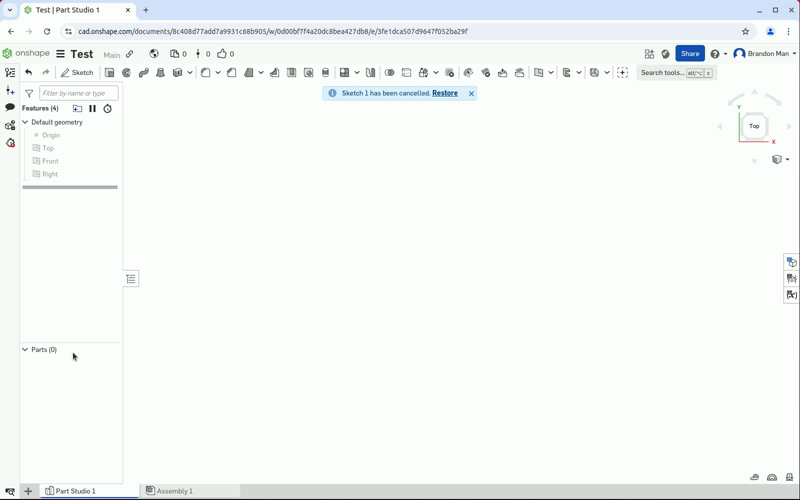
key(y)
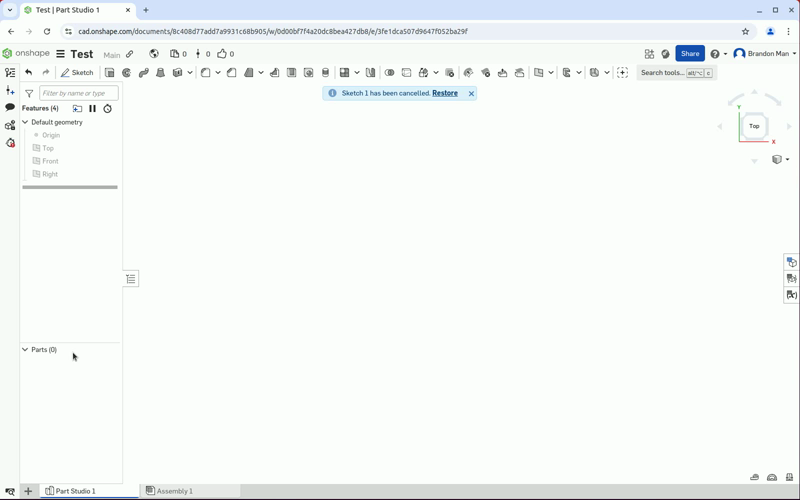
key(shift+p)
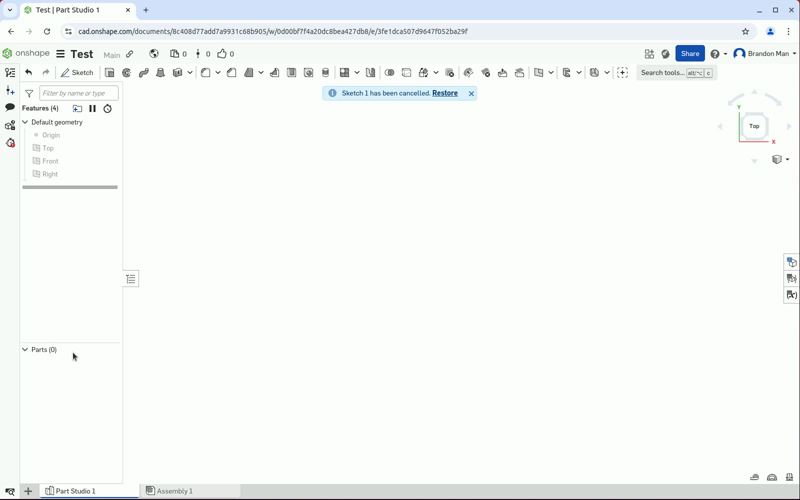
key(space)
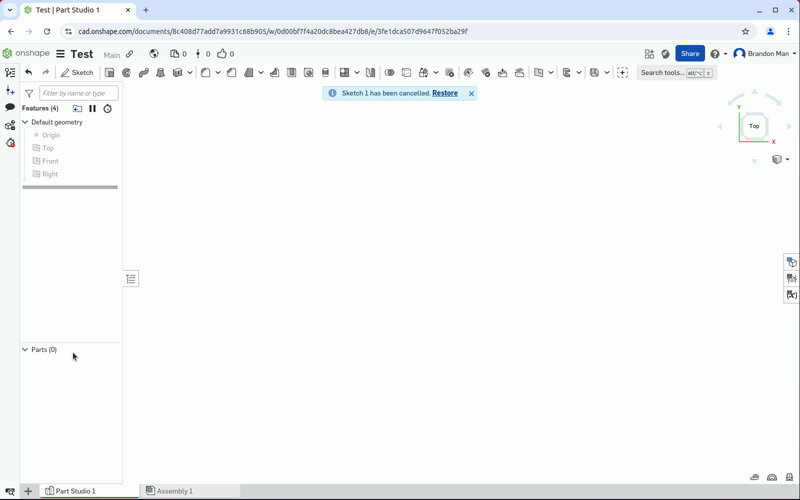
key_down(shift)
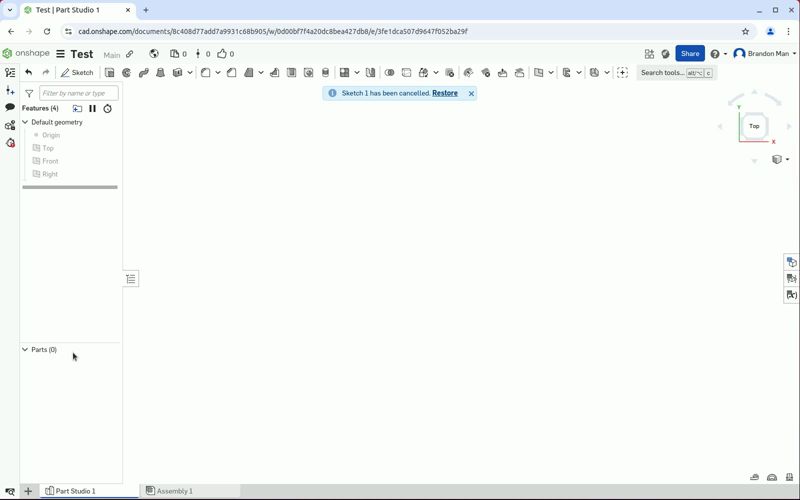
key(up)
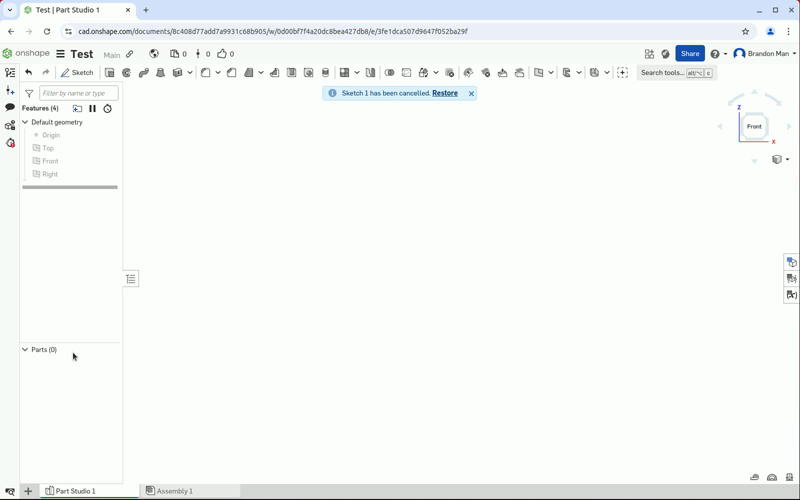
key_up(shift)
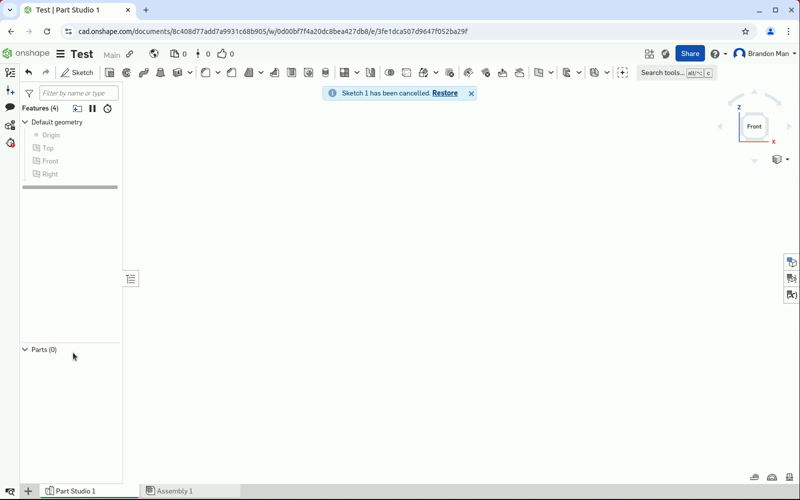
mouse_move(73, 352)
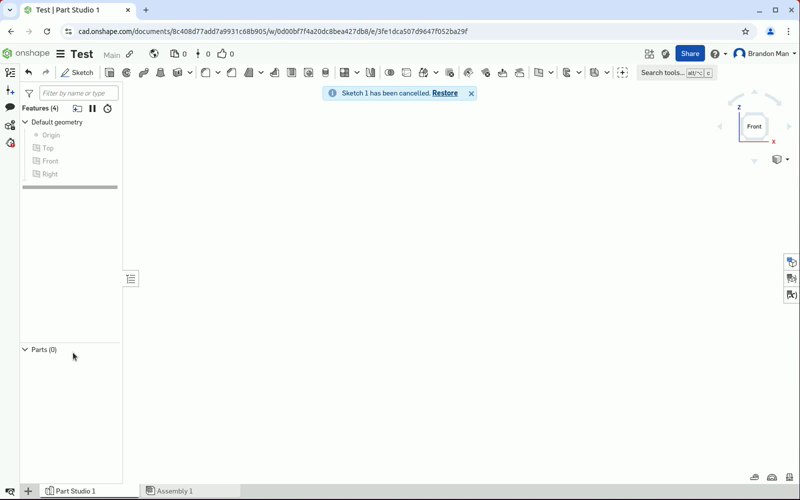
key(shift+y)
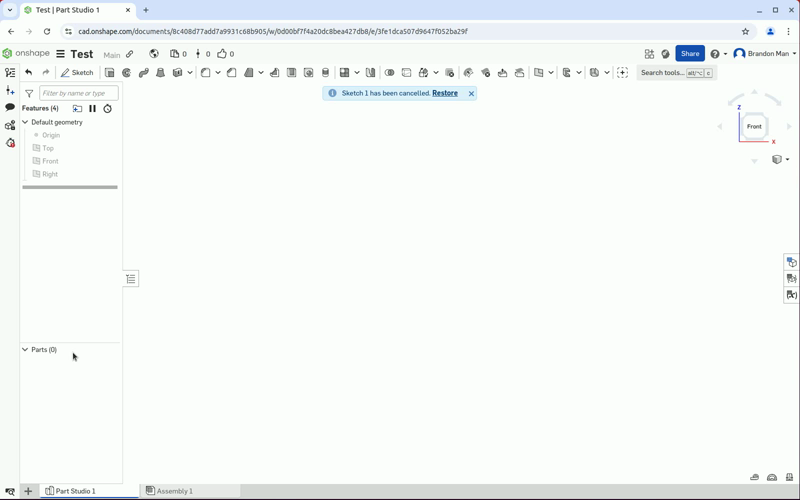
key(shift+s)
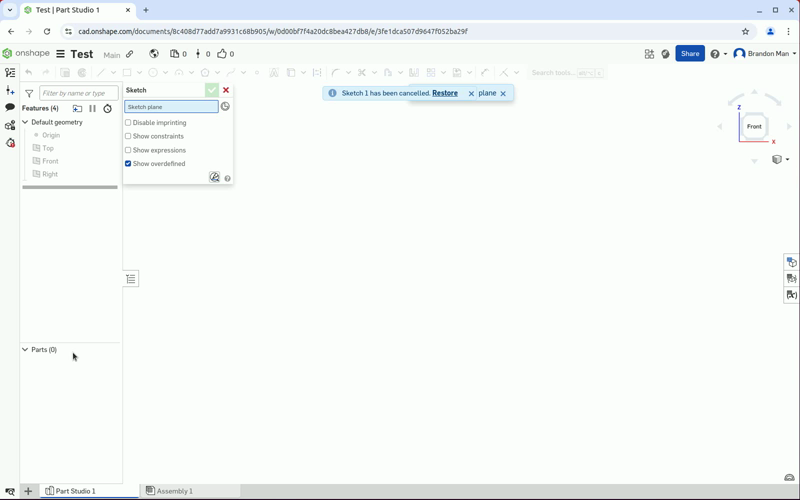
mouse_move(73, 163)
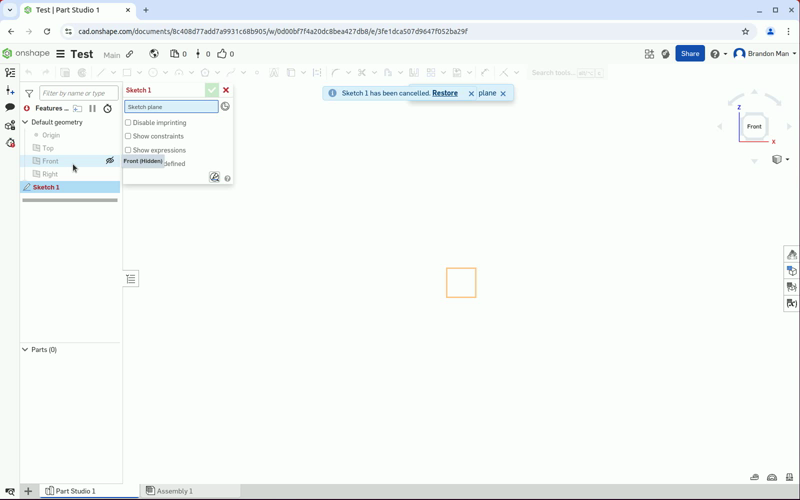
click(73, 163)
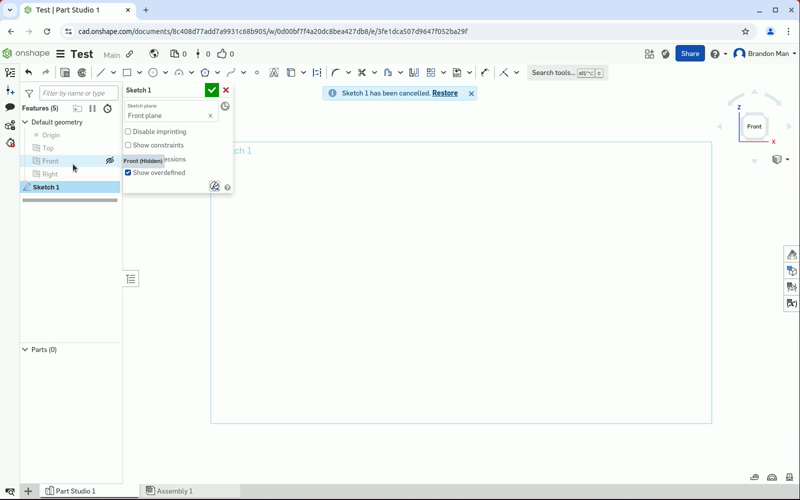
mouse_move(73, 352)
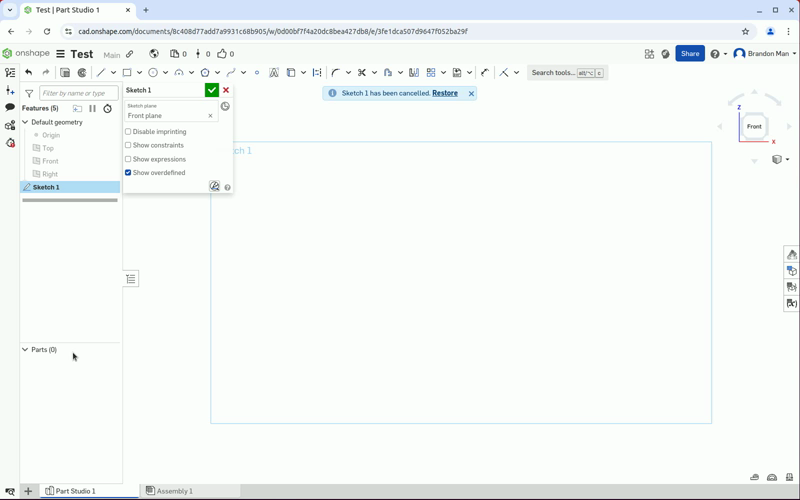
key(y)
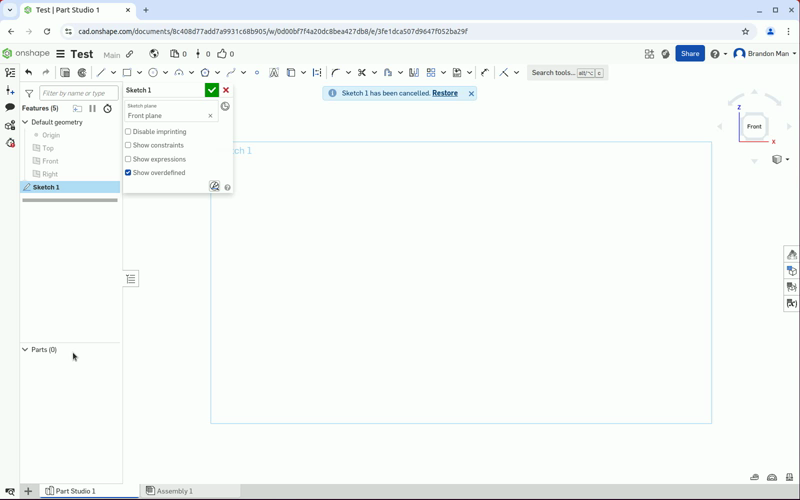
key(l)
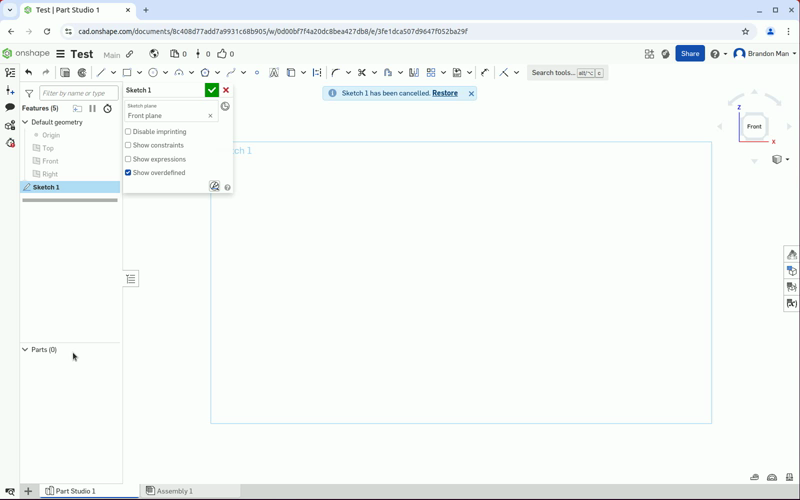
key_down(shift)
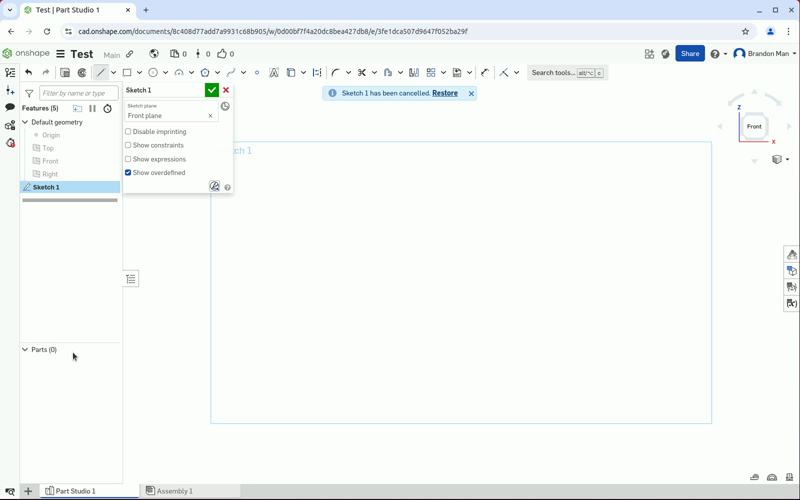
mouse_move(348, 361)
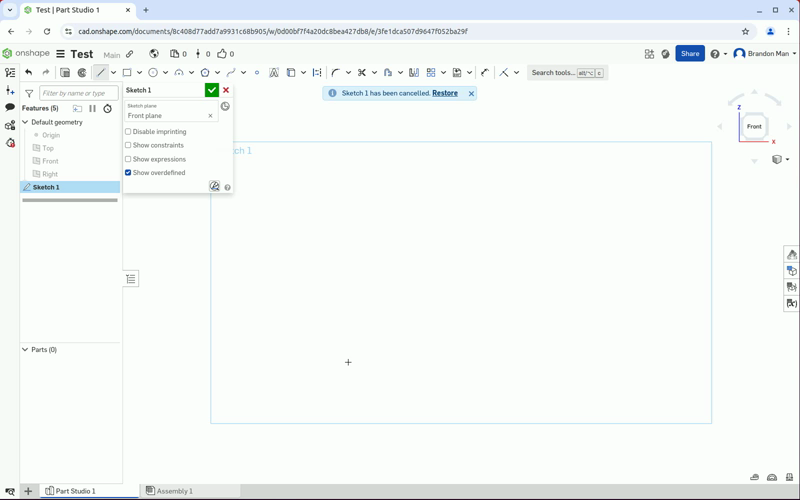
click(348, 361)
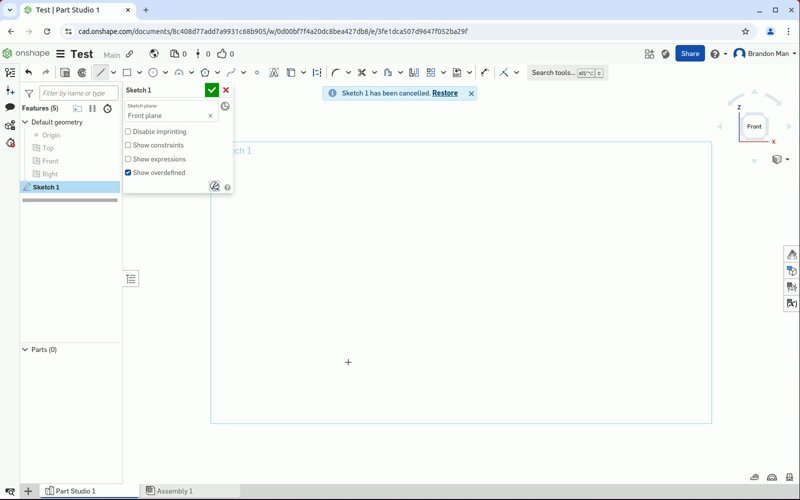
key_up(shift)
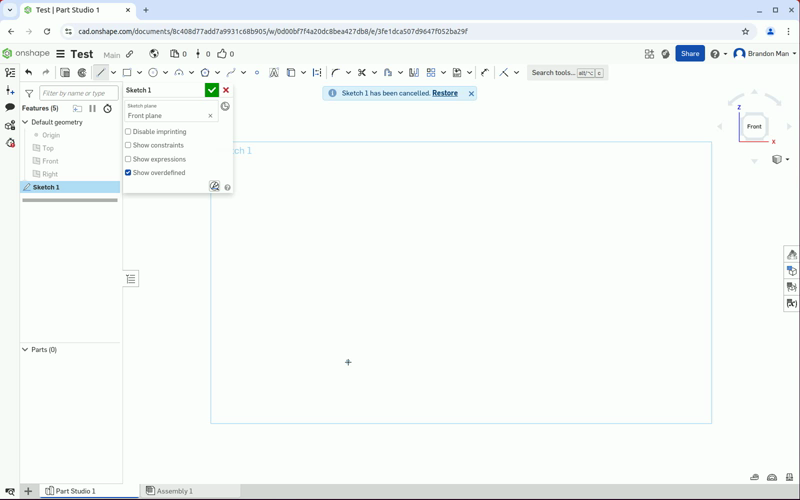
key_down(shift)
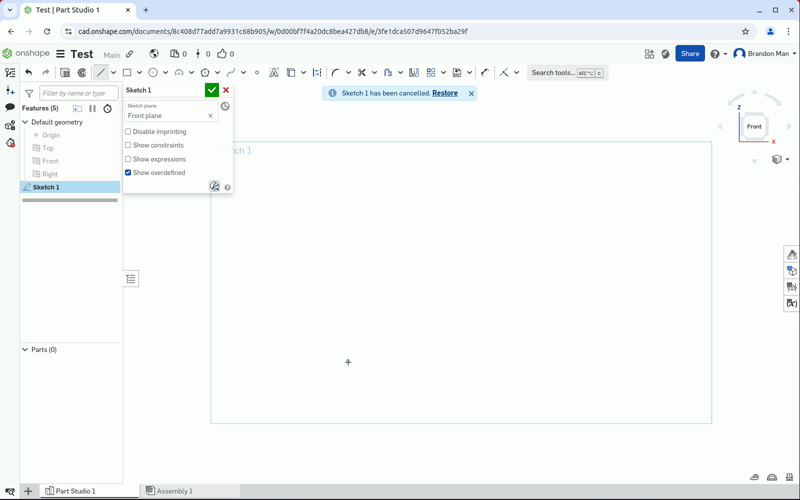
mouse_move(572, 361)
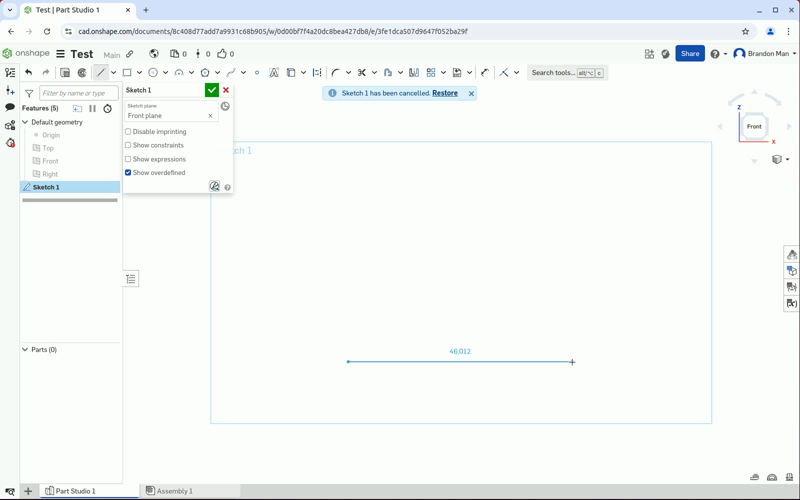
click(572, 361)
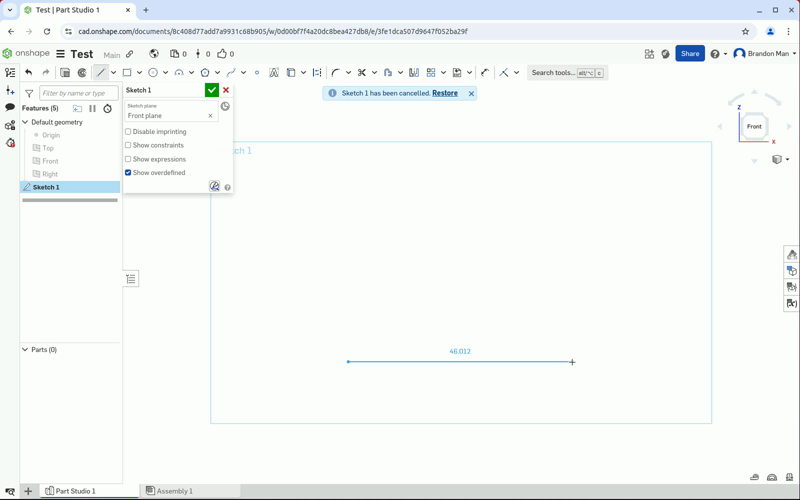
key_up(shift)
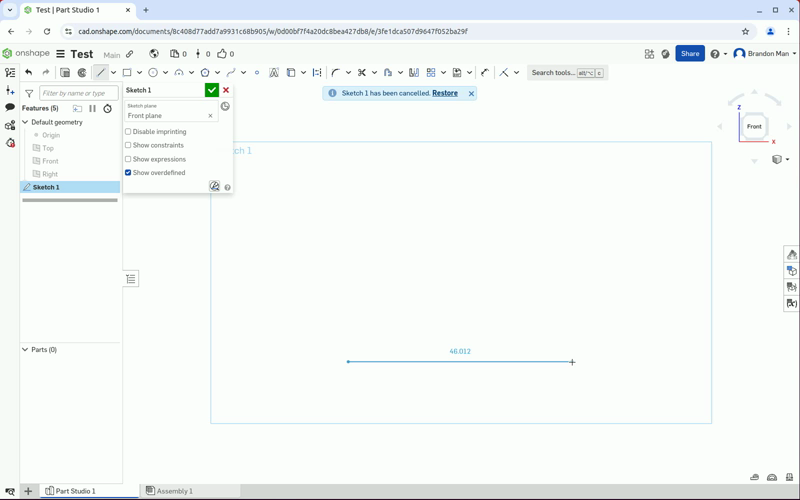
key_down(shift)
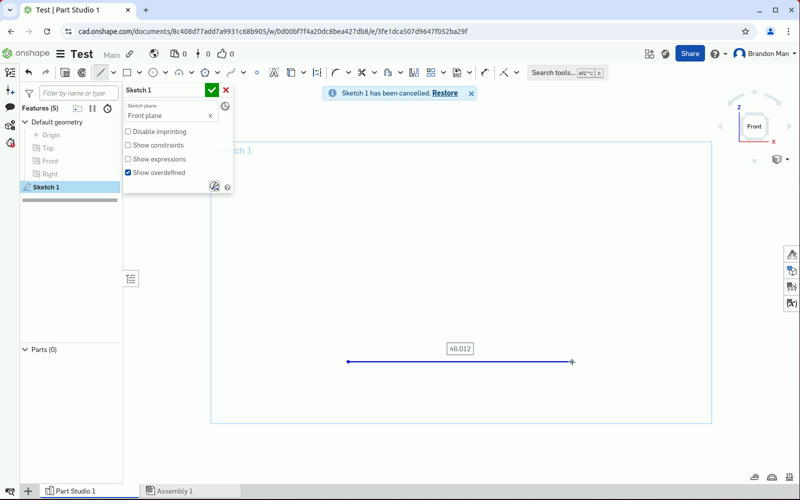
mouse_move(572, 203)
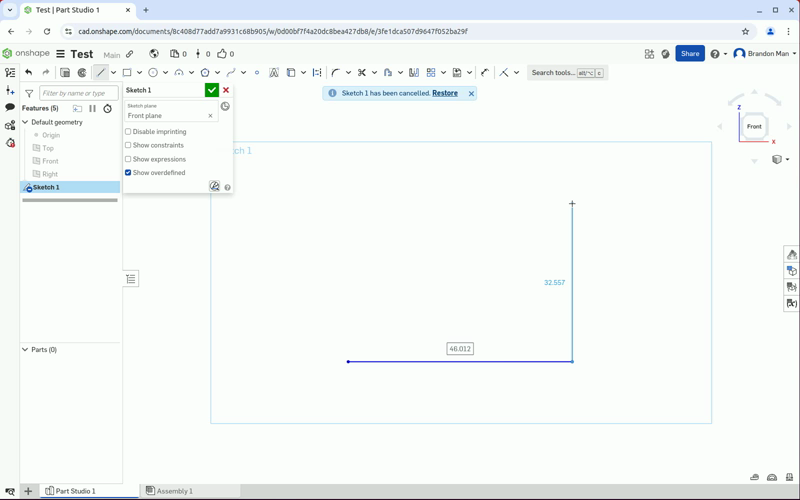
click(572, 203)
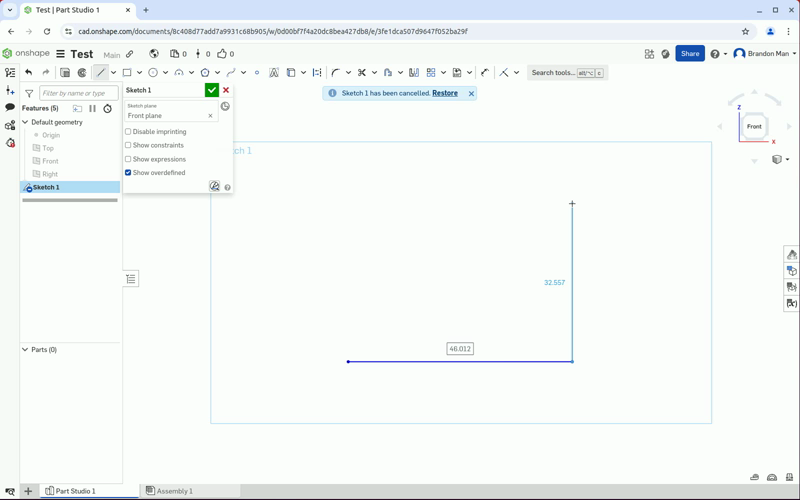
key_up(shift)
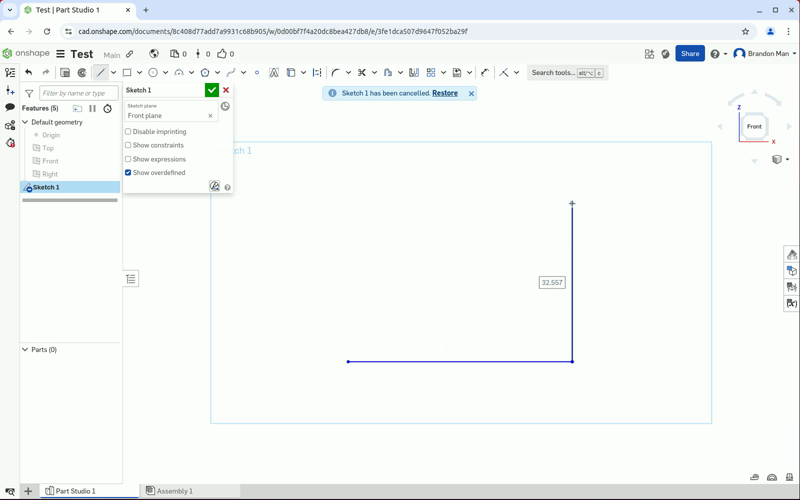
key_down(shift)
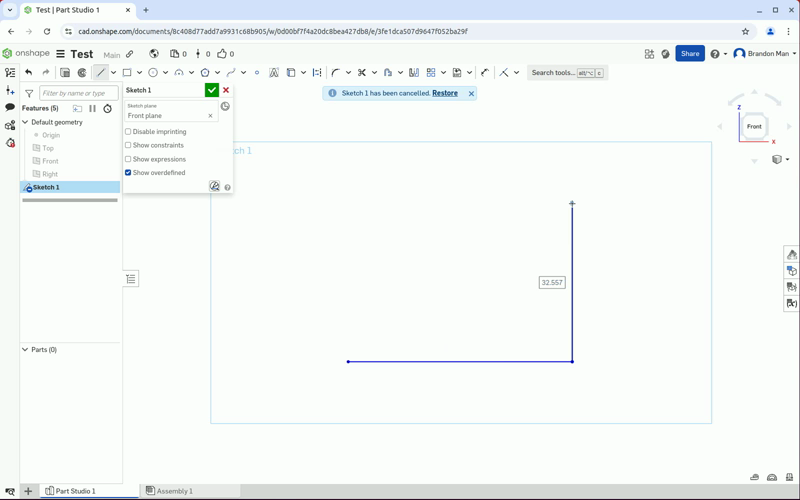
mouse_move(348, 203)
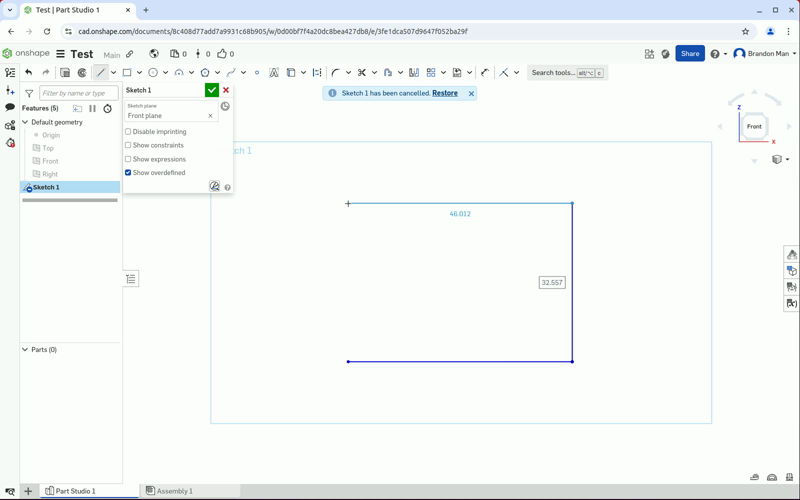
click(348, 203)
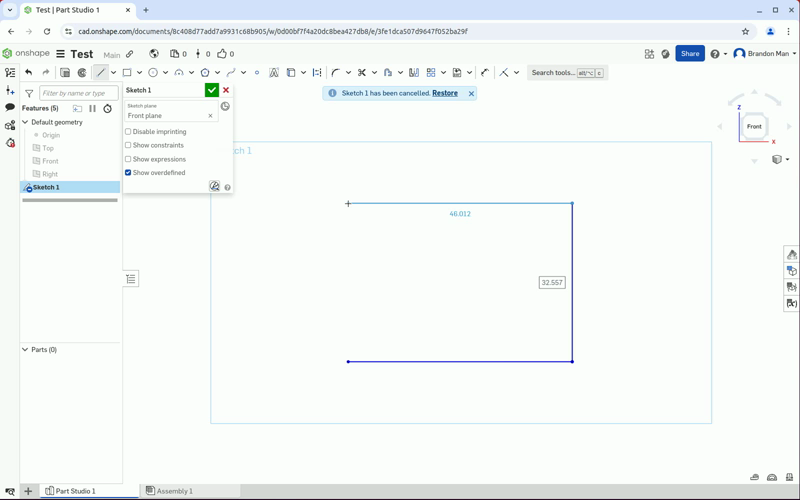
key_up(shift)
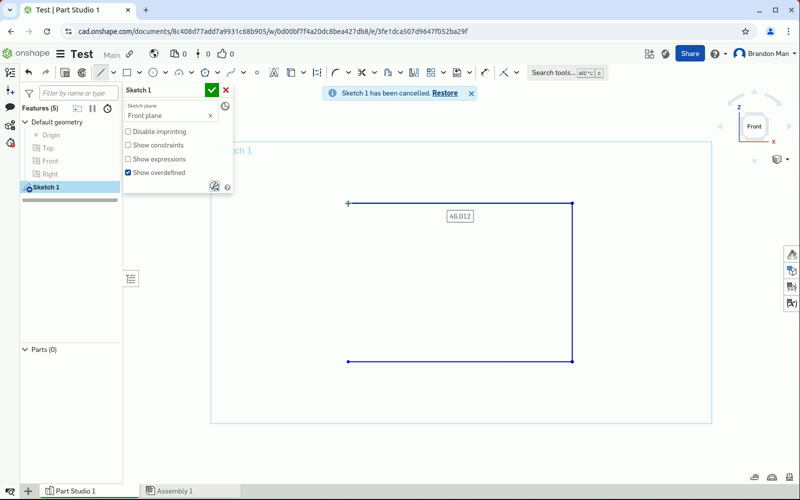
key_down(shift)
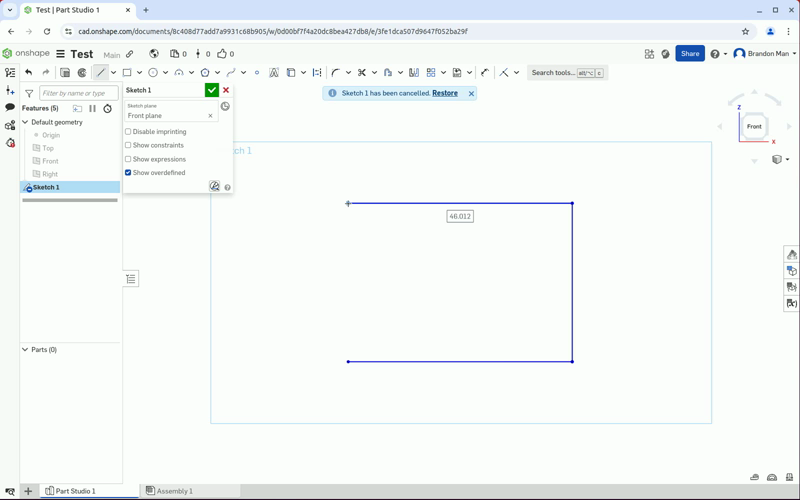
mouse_move(348, 361)
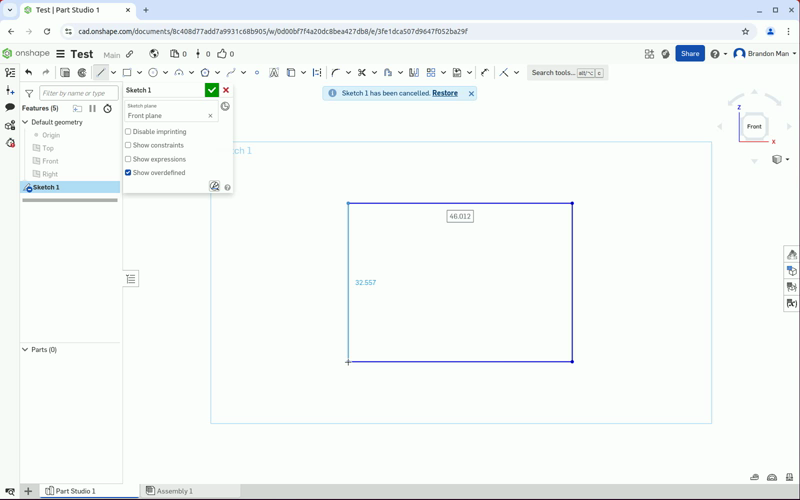
key_up(shift)
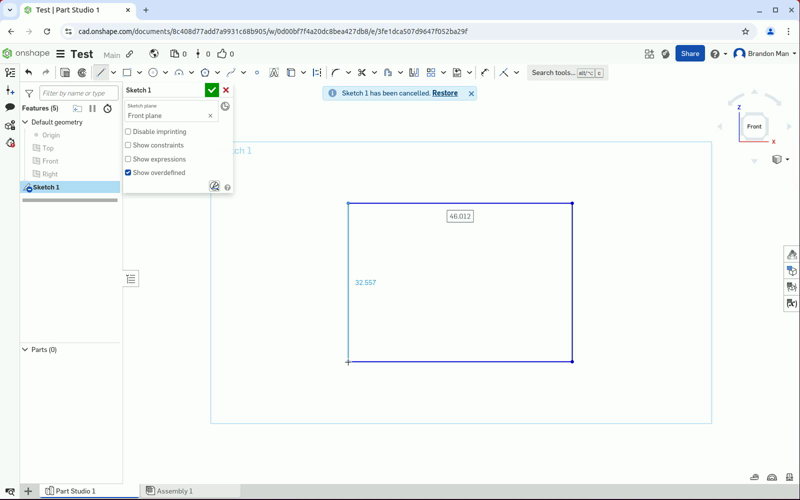
click(348, 361)
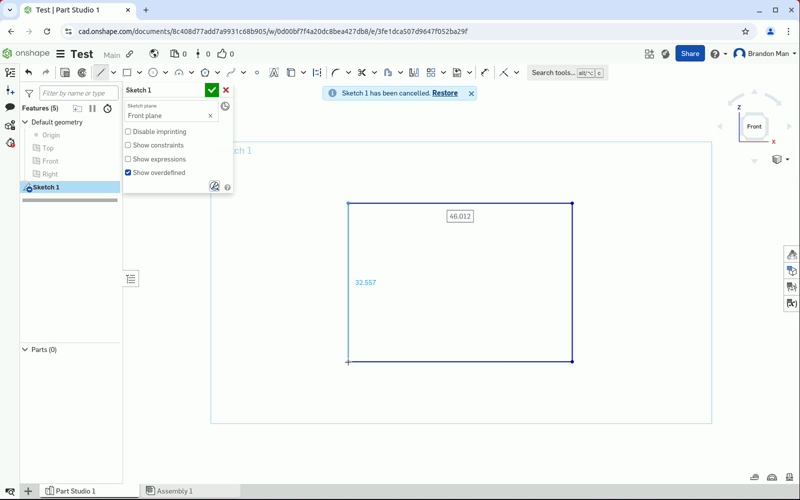
key(esc)
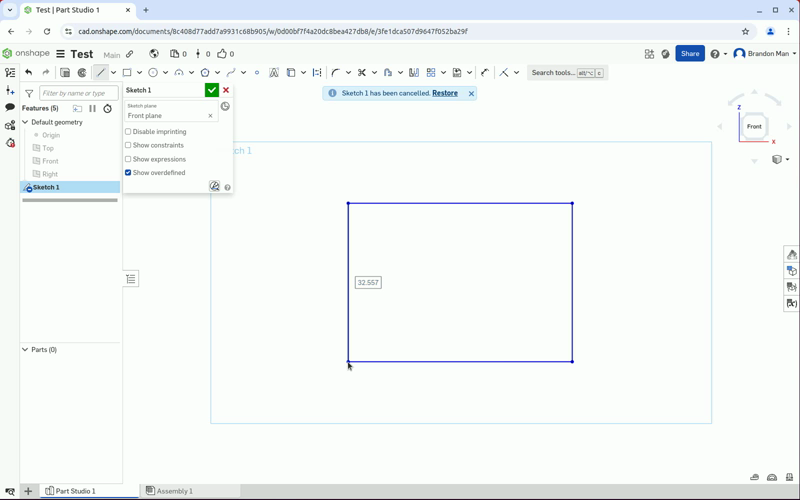
mouse_move(392, 274)
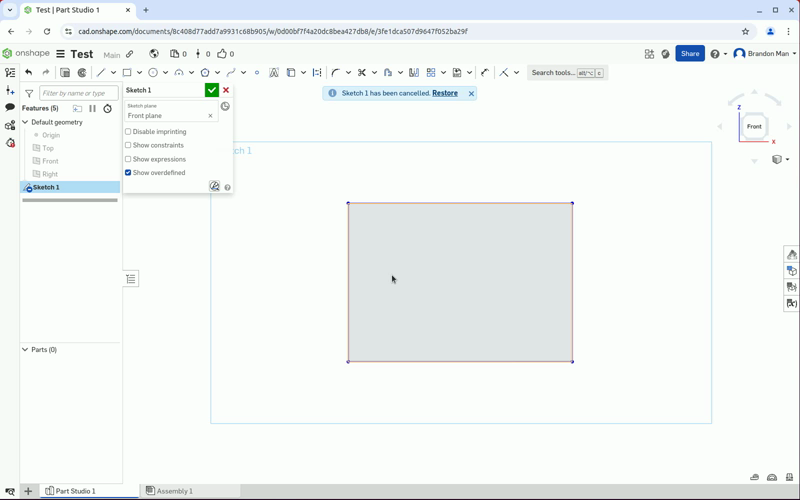
click(392, 274)
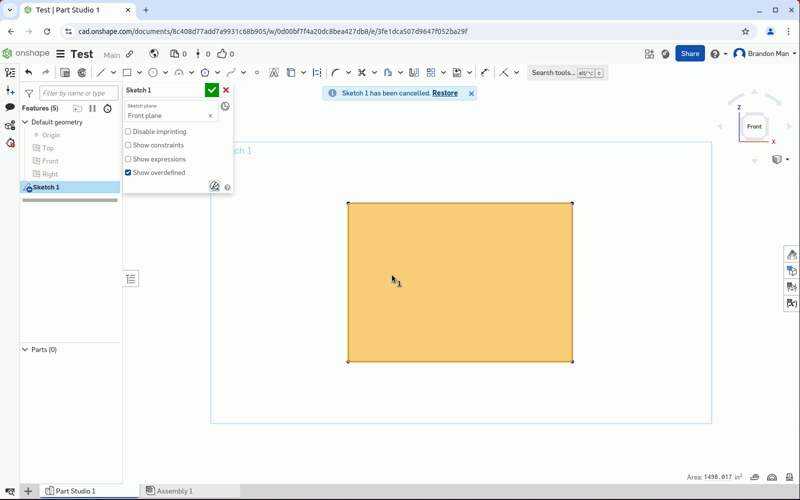
mouse_move(73, 352)
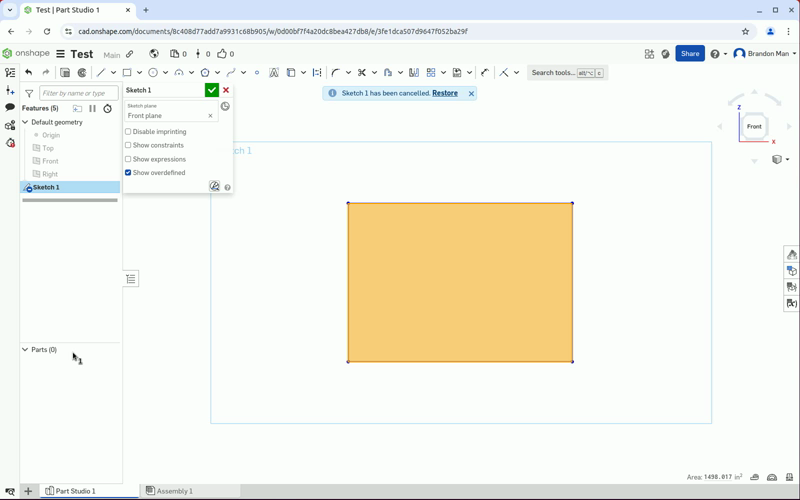
key(shift+y)
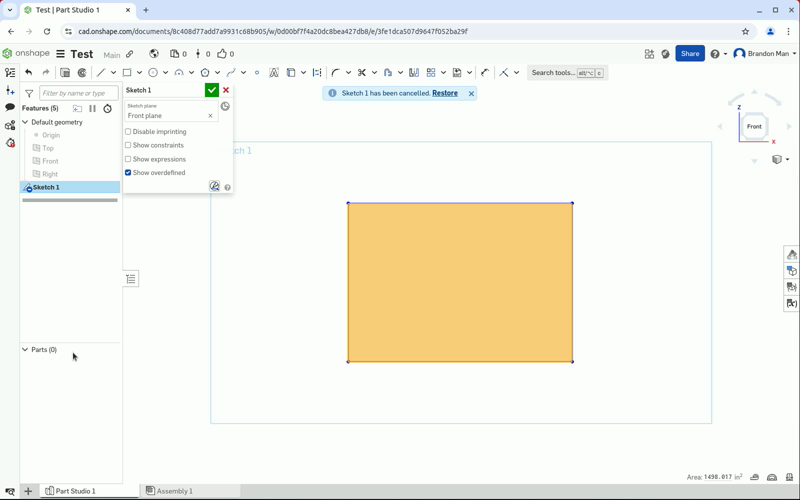
key(shift+e)
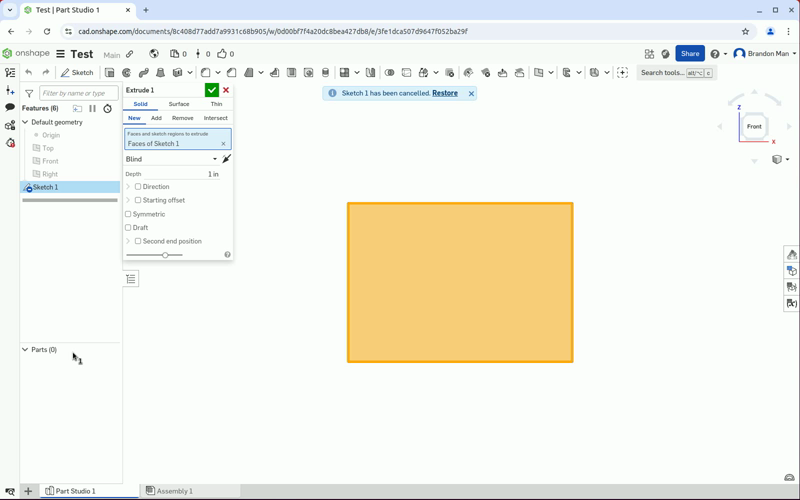
mouse_move(143, 106)
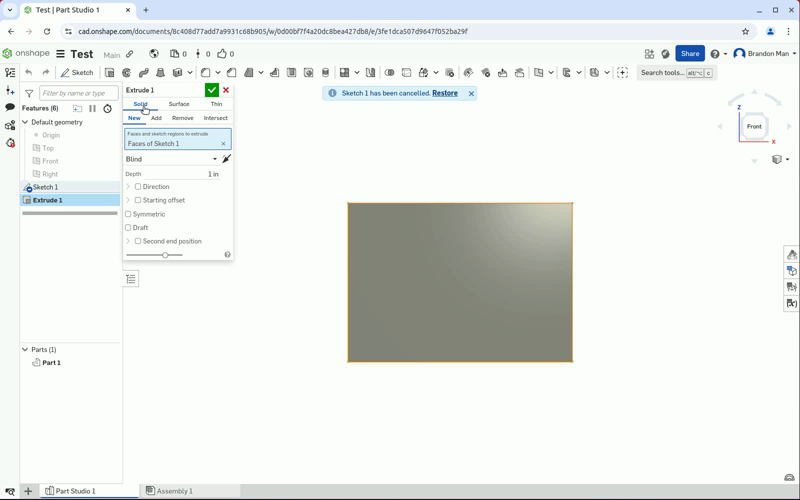
click(143, 106)
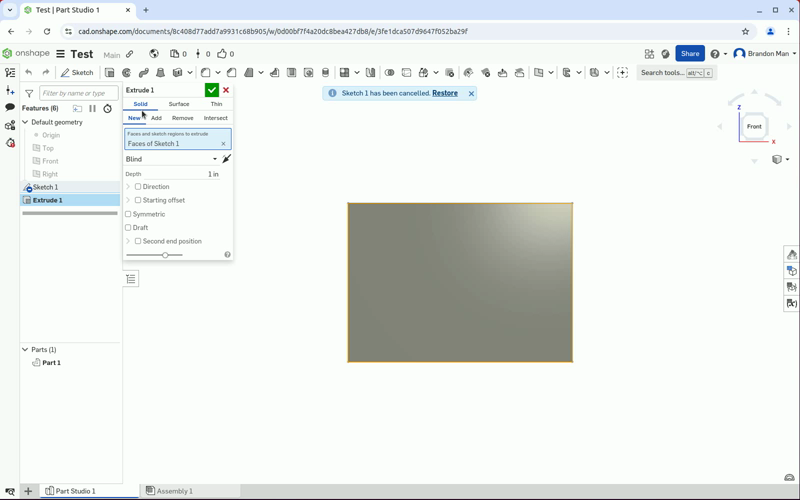
mouse_move(137, 120)
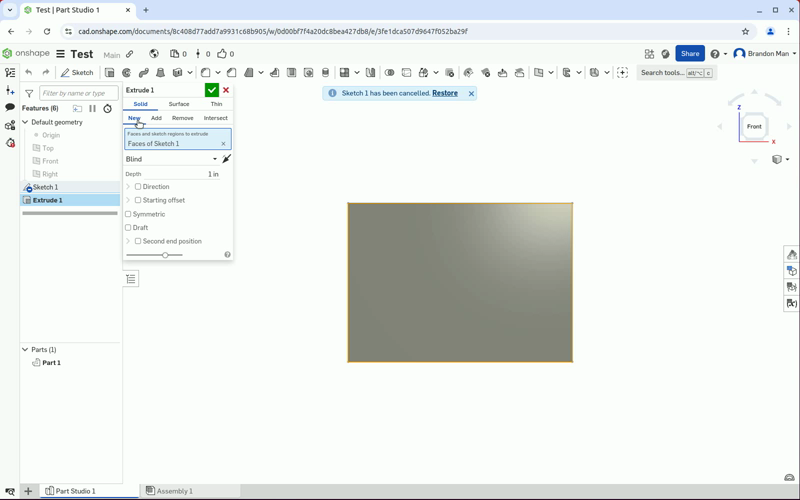
click(137, 120)
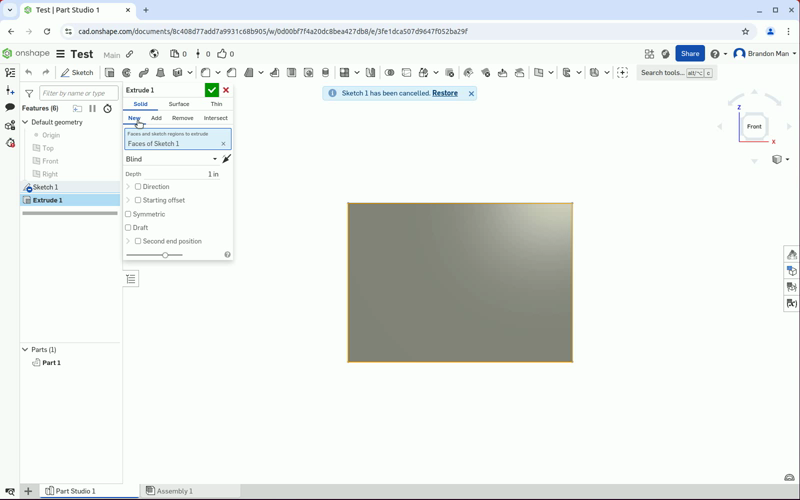
key(tab, 4)
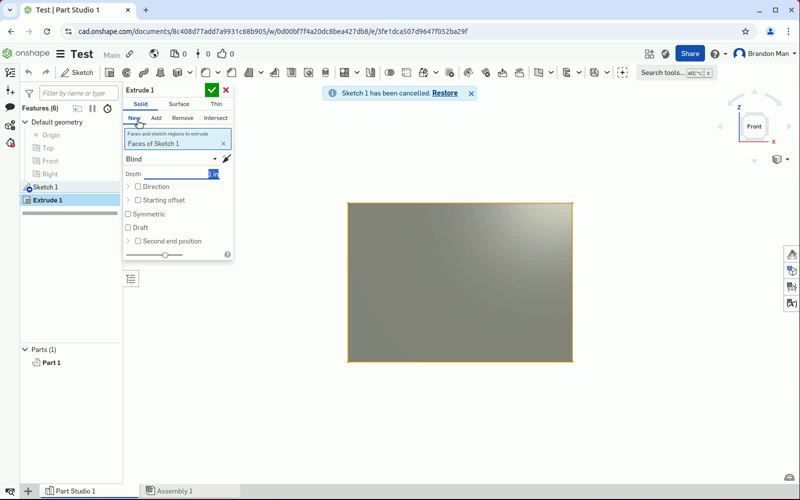
text(0.722)
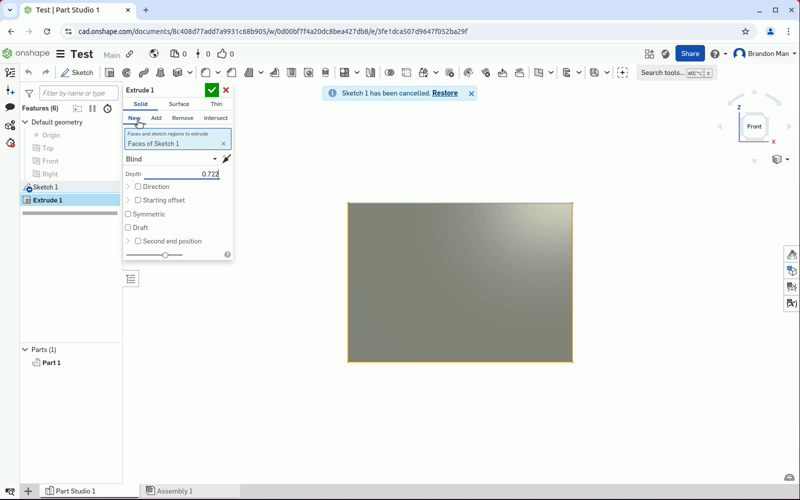
key(enter)
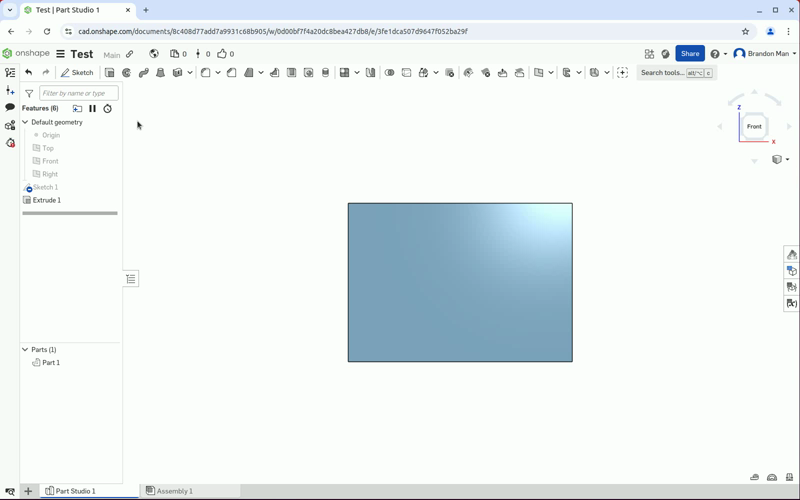
key(shift+h)
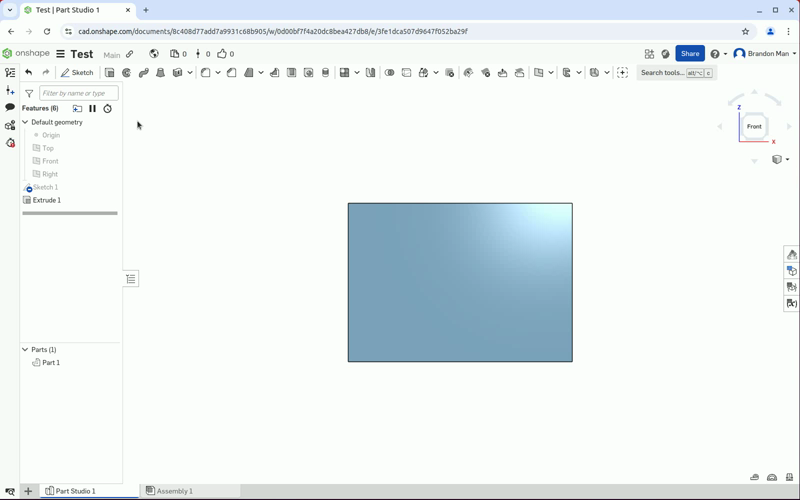
key(shift+h)
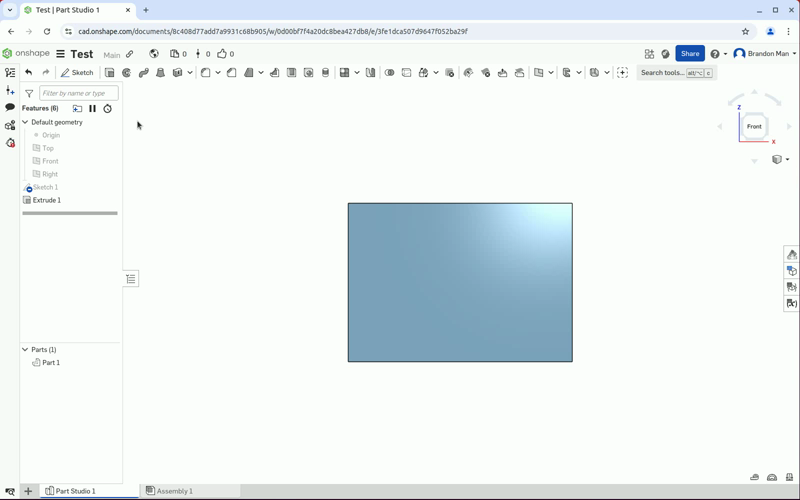
mouse_move(73, 189)
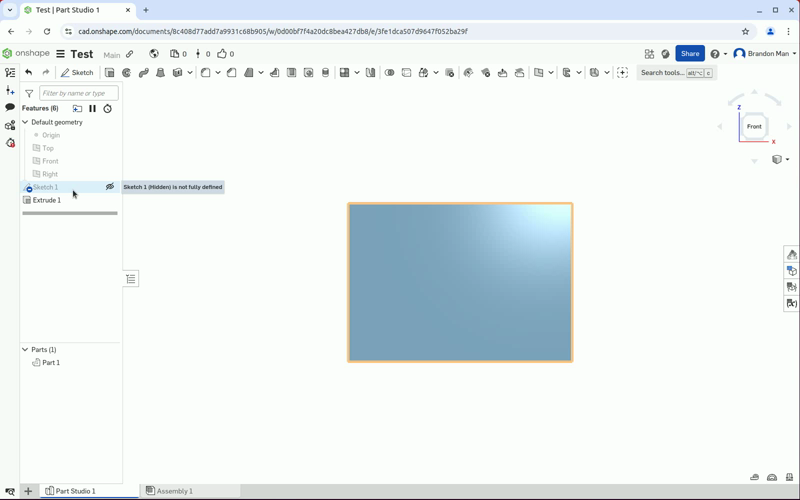
click(73, 189)
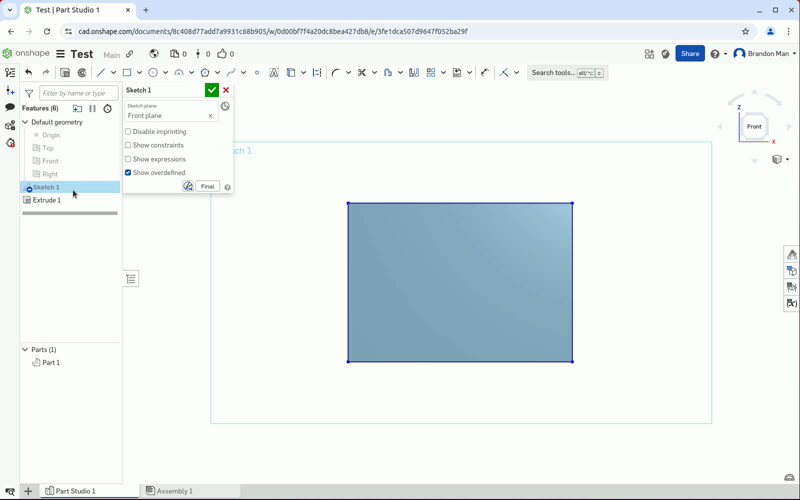
mouse_move(229, 92)
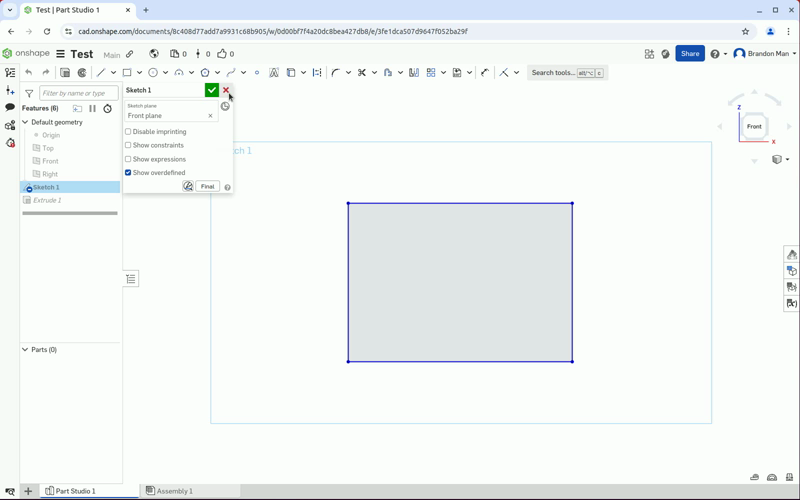
click(229, 92)
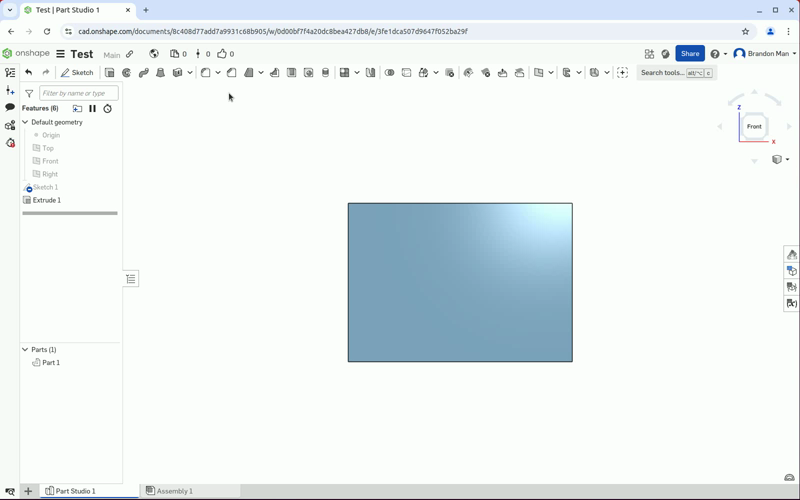
mouse_move(541, 75)
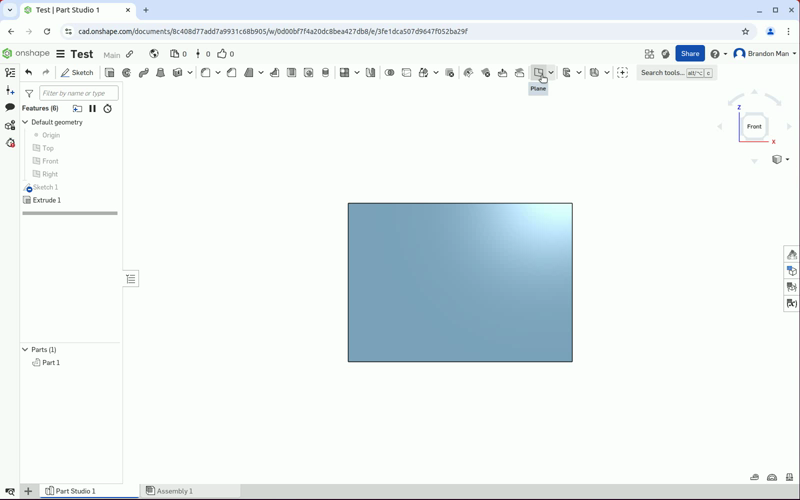
click(541, 75)
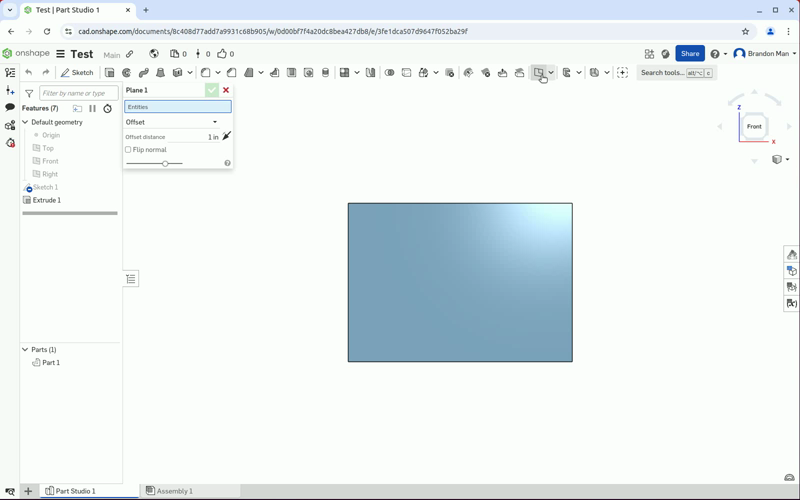
mouse_move(73, 163)
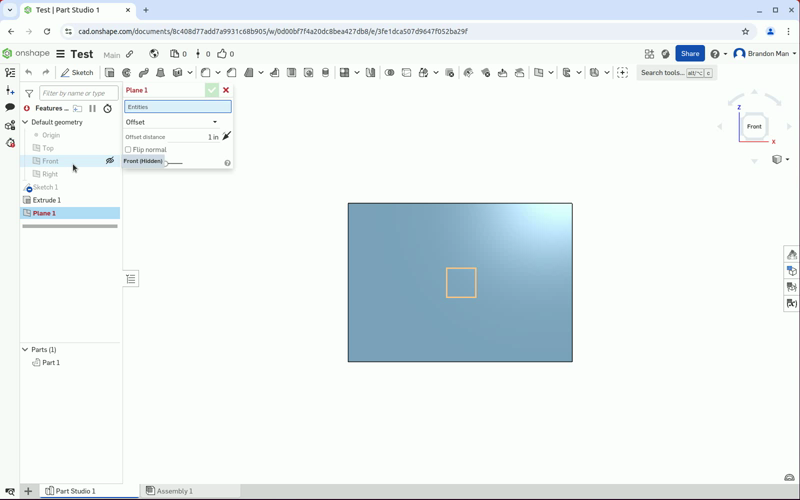
click(73, 163)
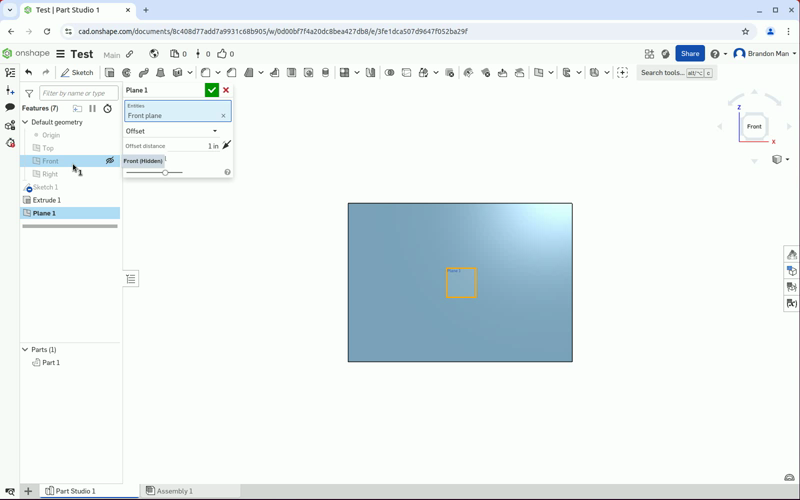
key(tab, 2)
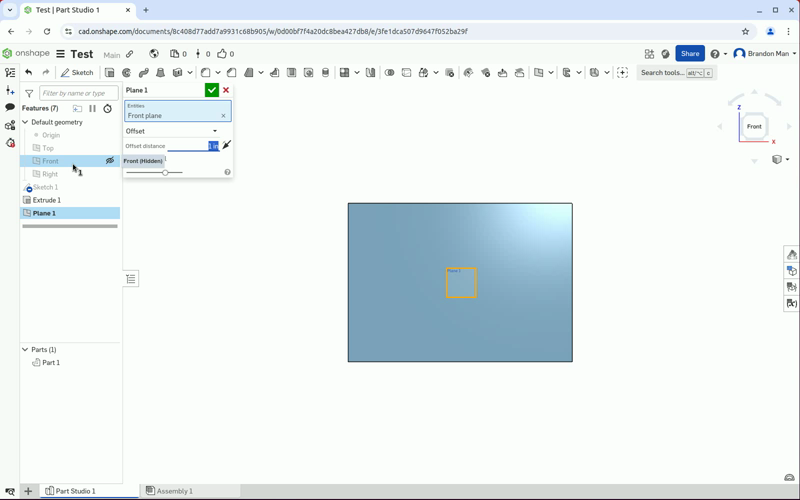
text(0.709)
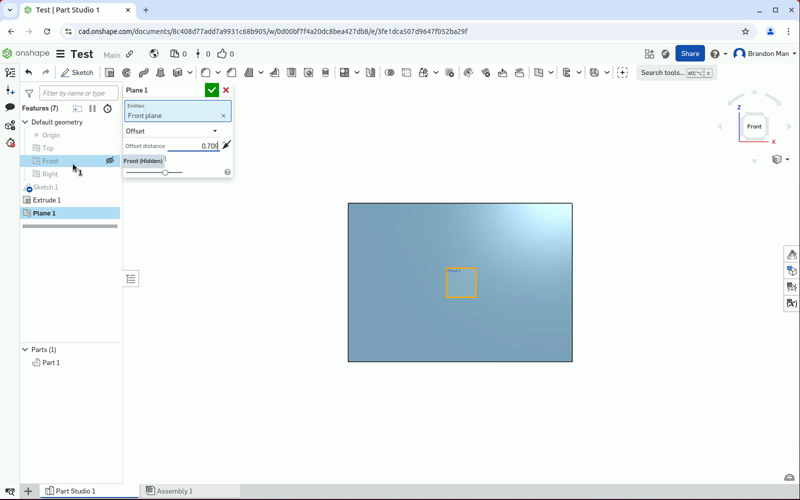
key(enter, 2)
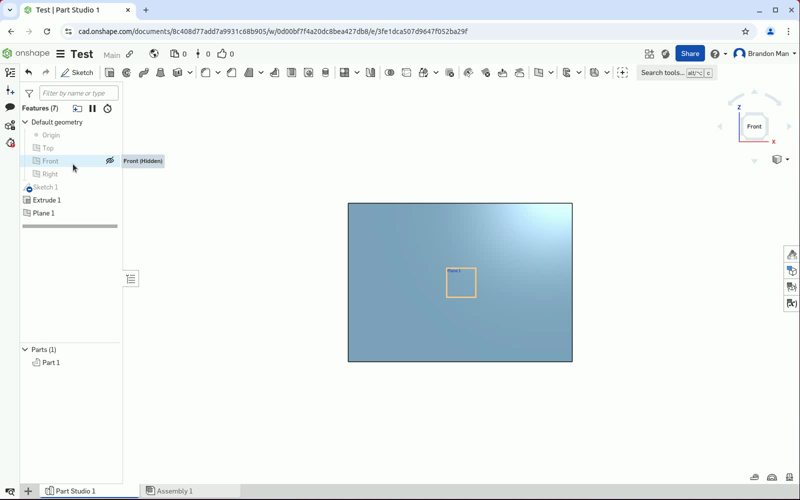
key(shift+s)
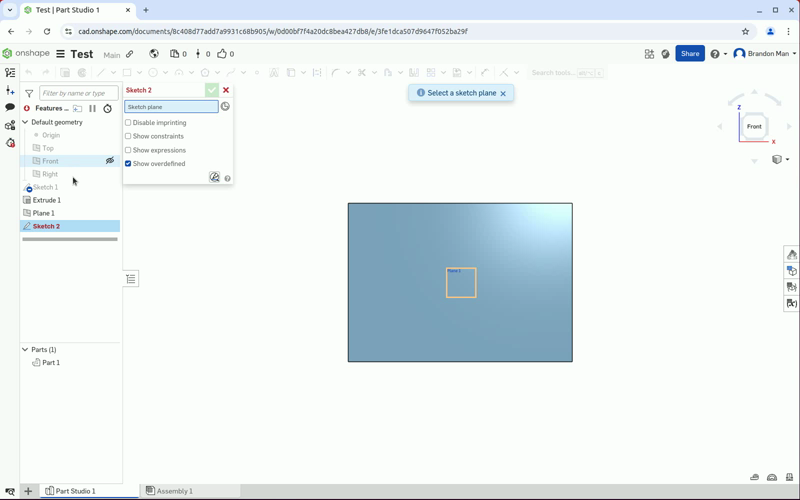
mouse_move(73, 215)
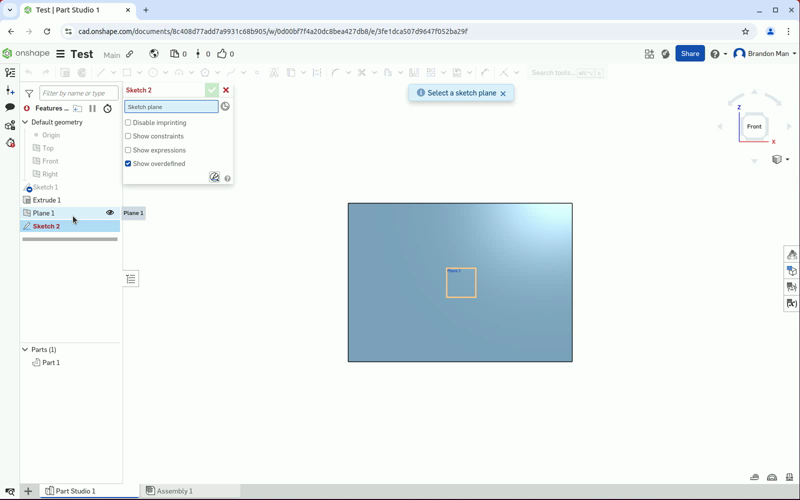
click(73, 215)
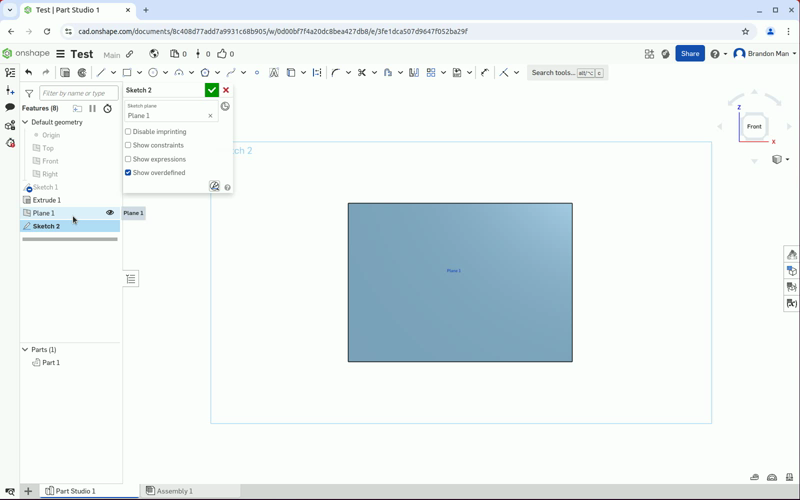
mouse_move(73, 352)
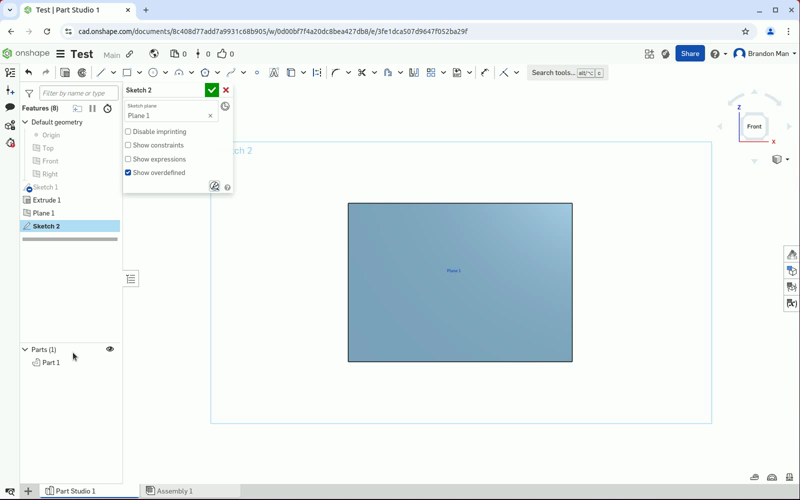
key(y)
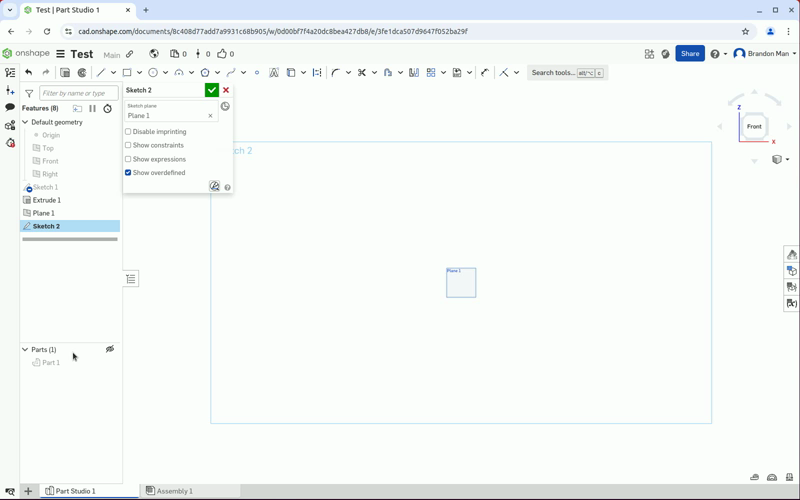
key(c)
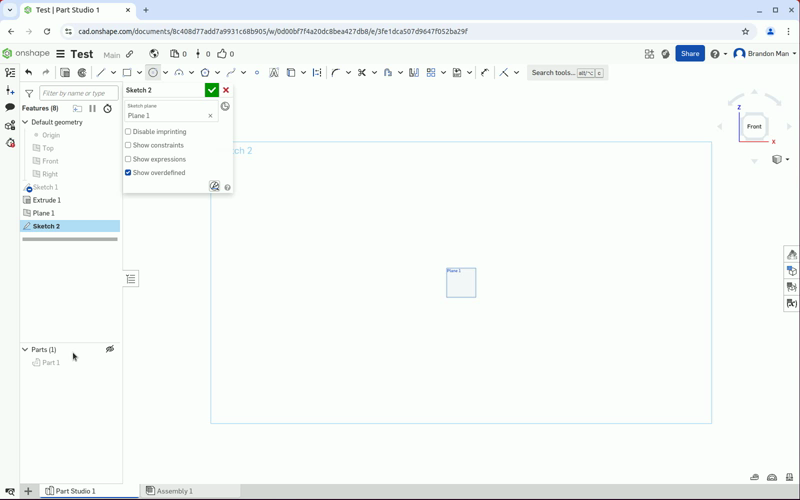
key_down(shift)
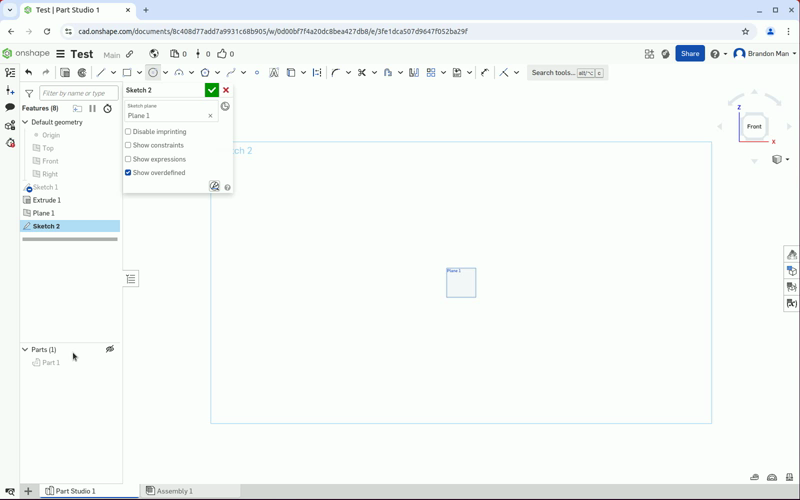
mouse_move(453, 216)
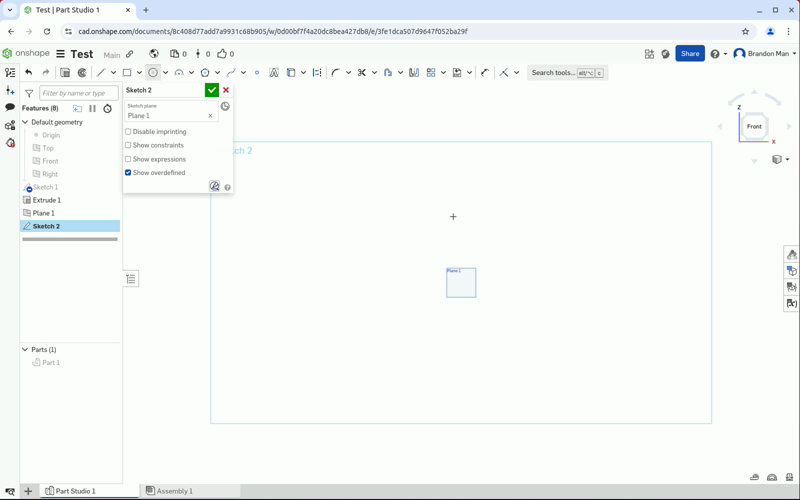
click(453, 216)
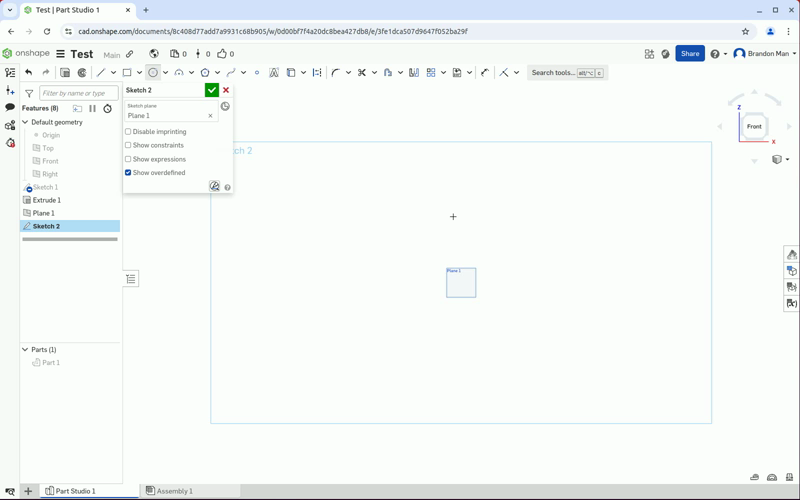
key_up(shift)
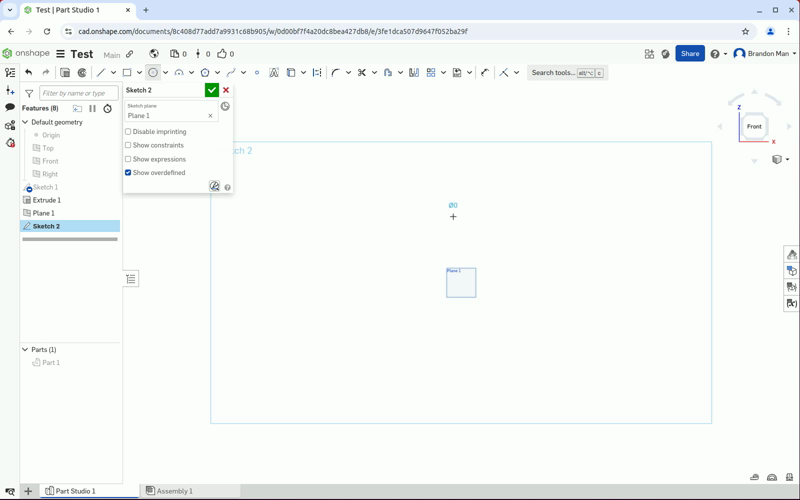
mouse_move(455, 216)
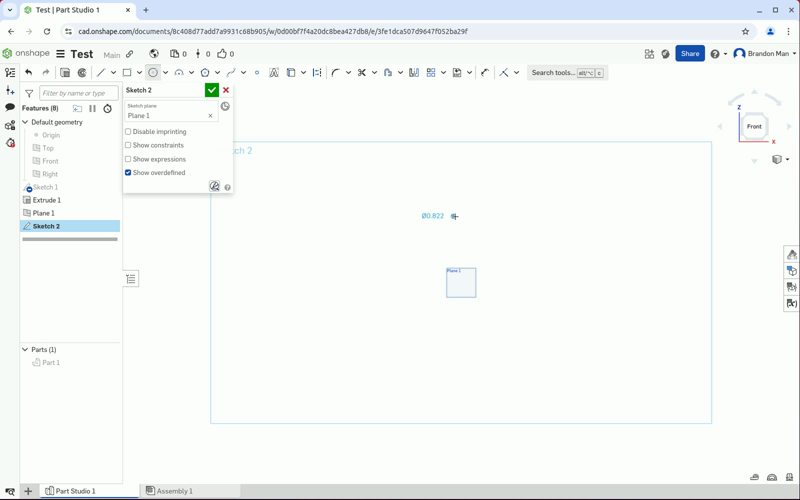
scroll(6)
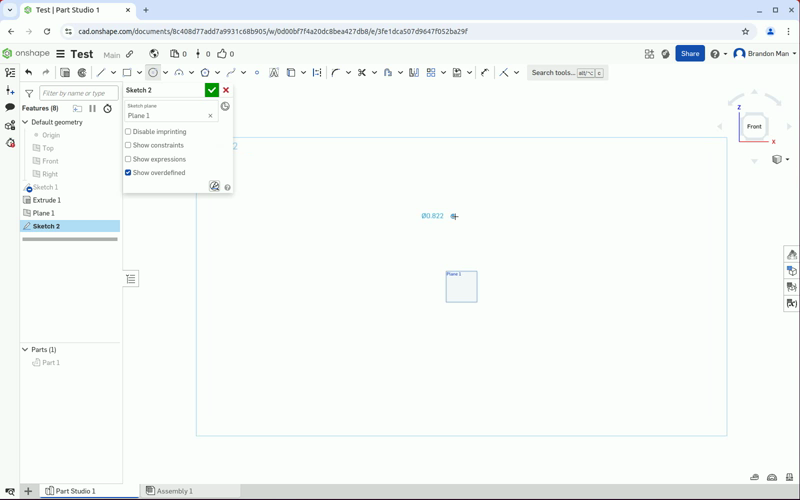
scroll(6)
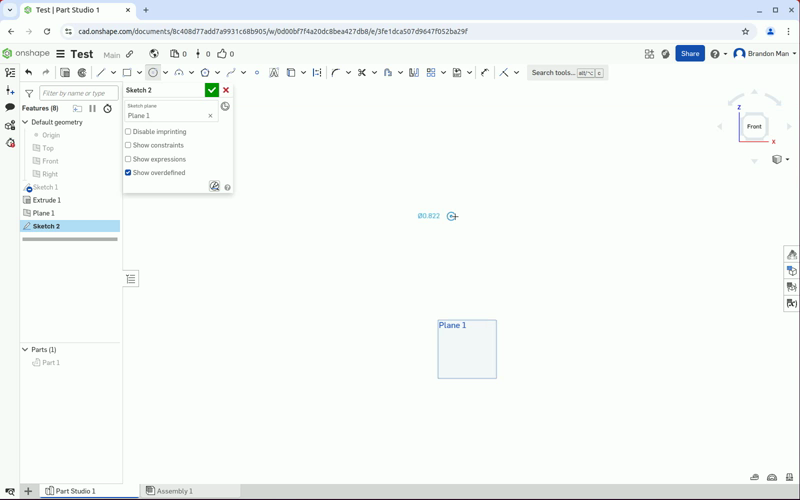
scroll(6)
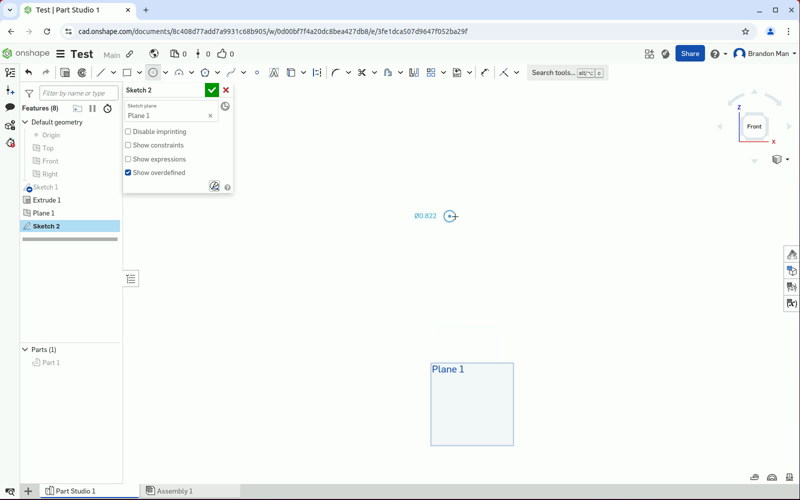
scroll(6)
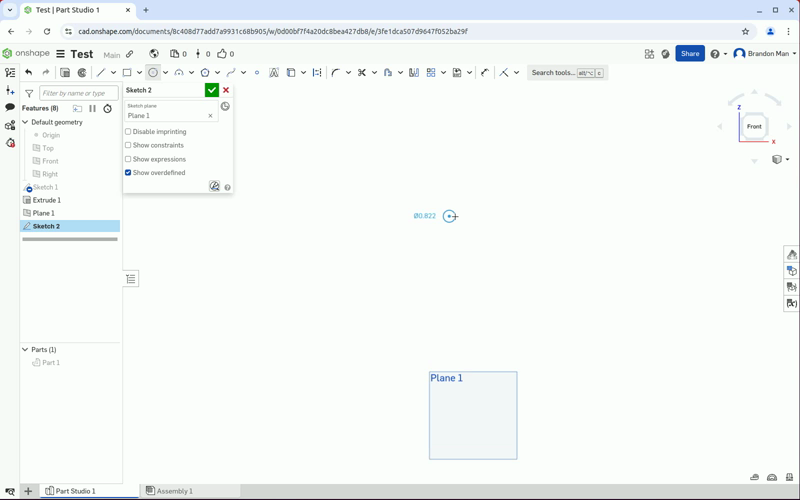
scroll(6)
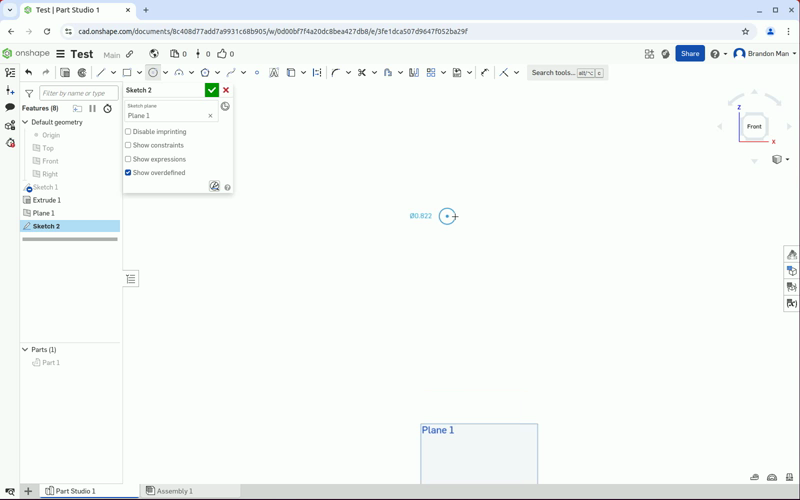
scroll(6)
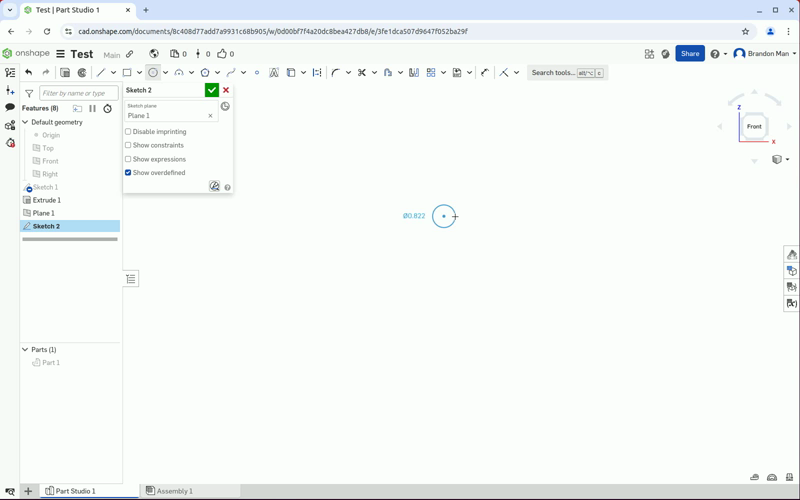
scroll(6)
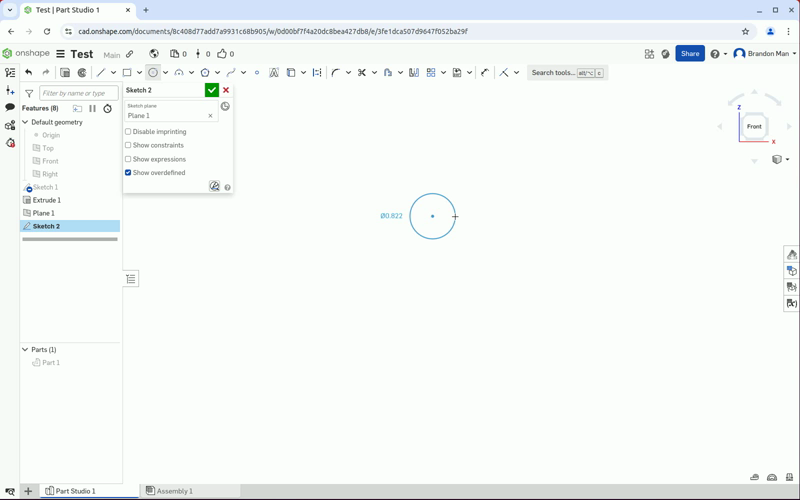
click(455, 216)
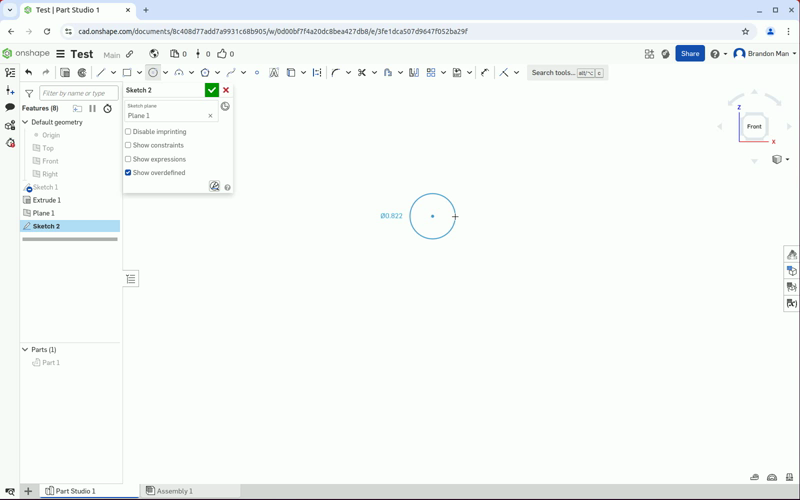
scroll(-6)
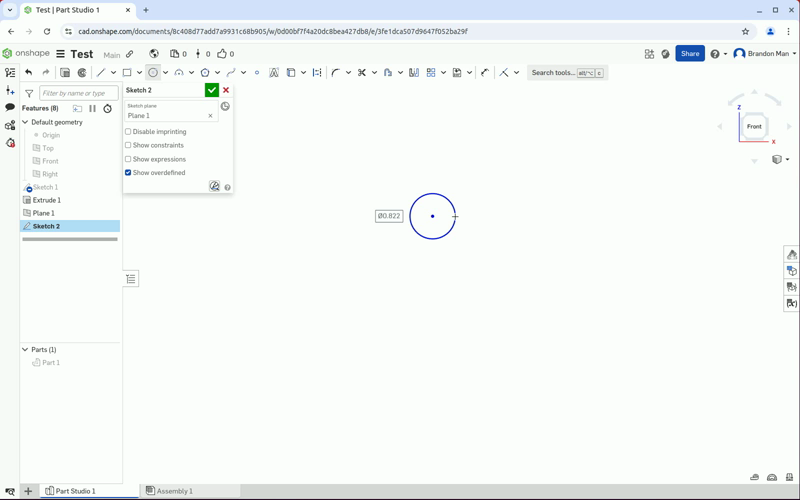
scroll(-6)
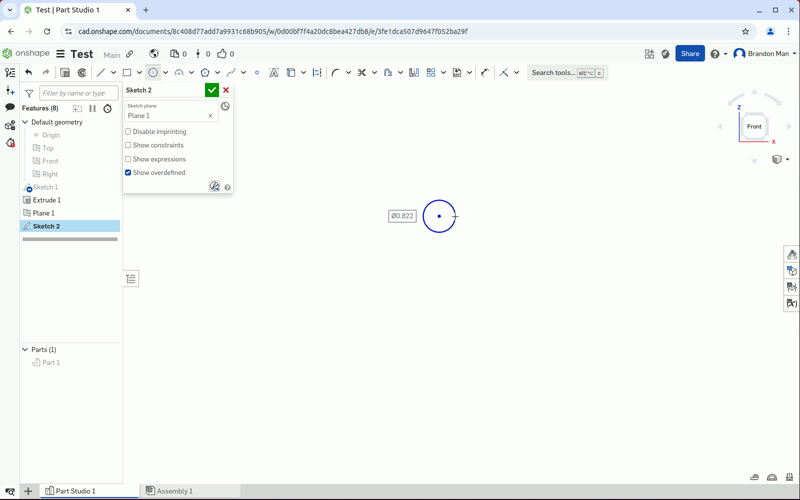
scroll(-6)
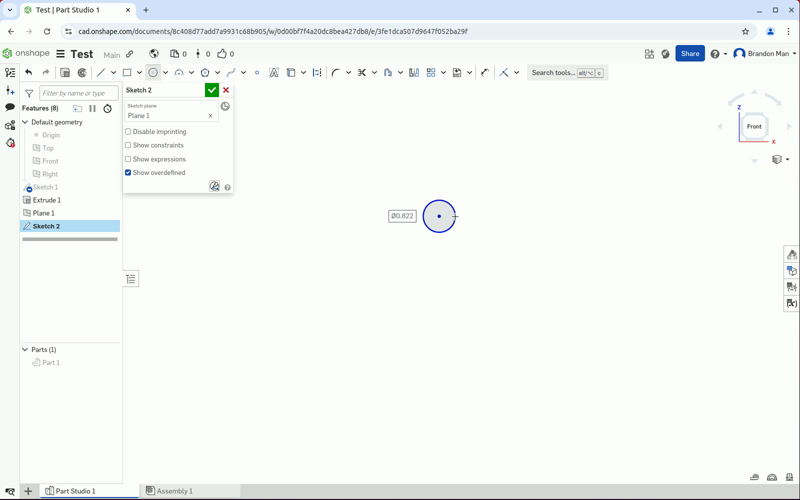
scroll(-6)
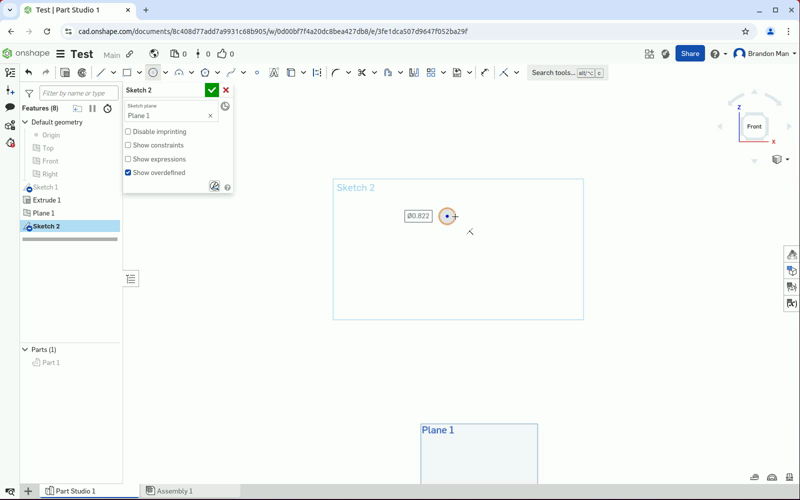
scroll(-6)
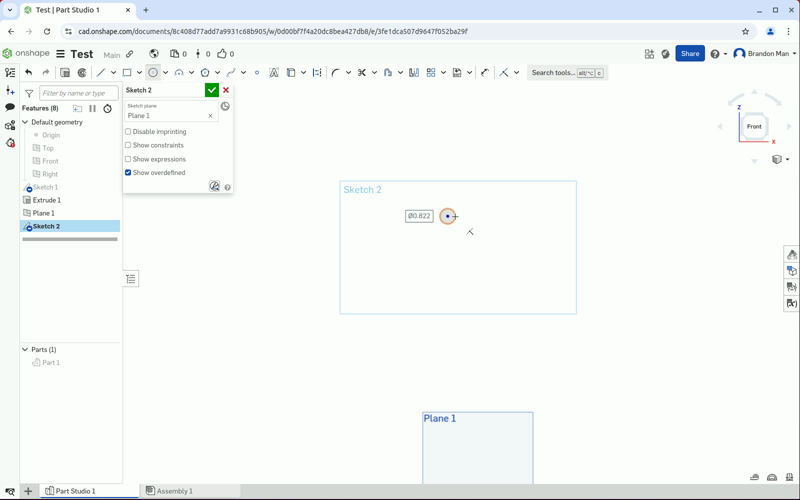
scroll(-6)
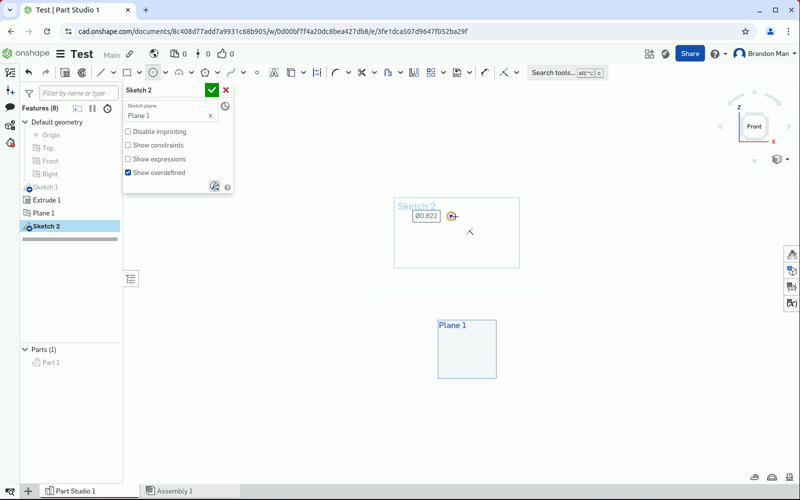
scroll(-6)
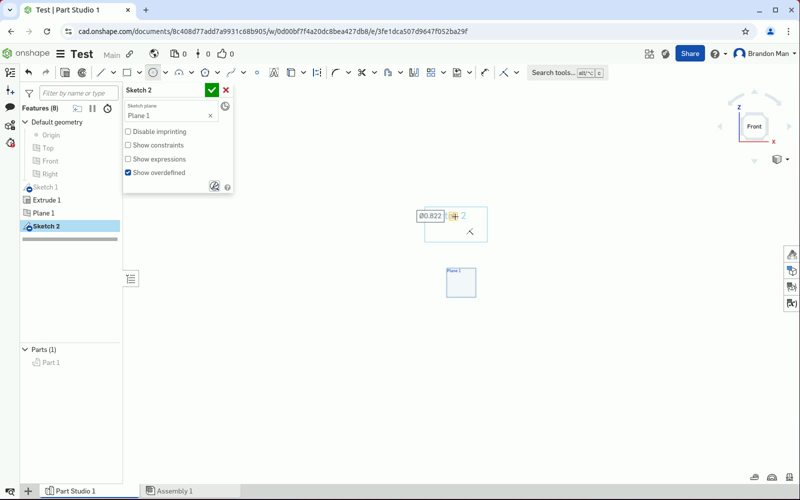
key(esc)
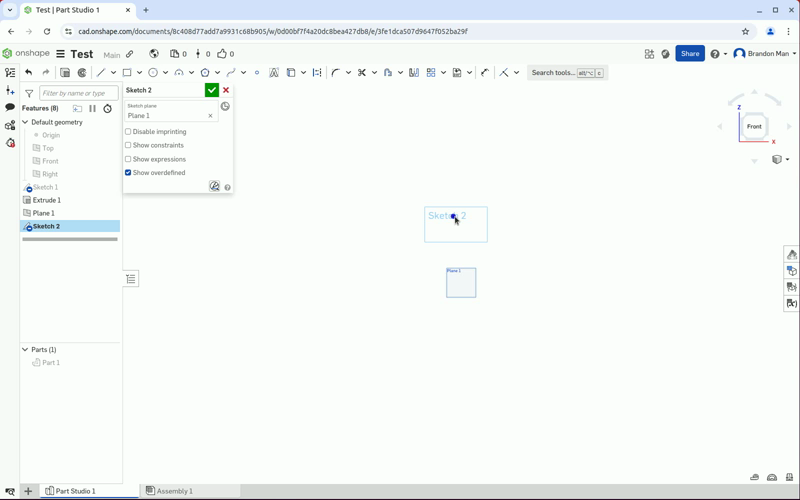
mouse_move(451, 215)
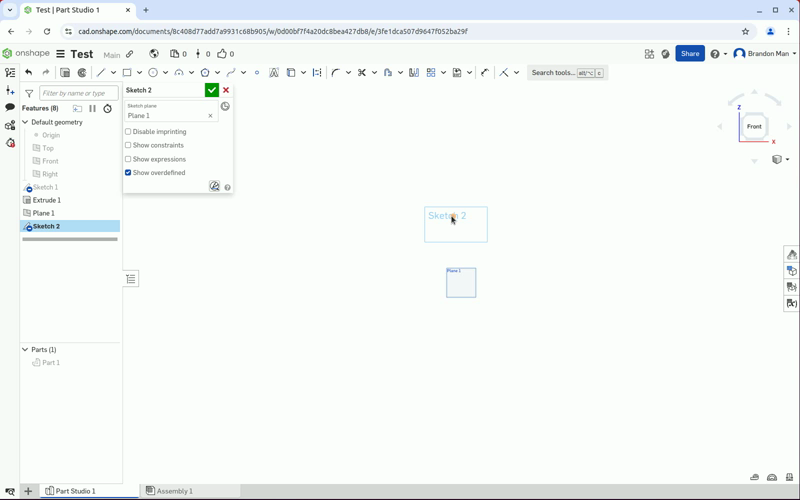
scroll(6)
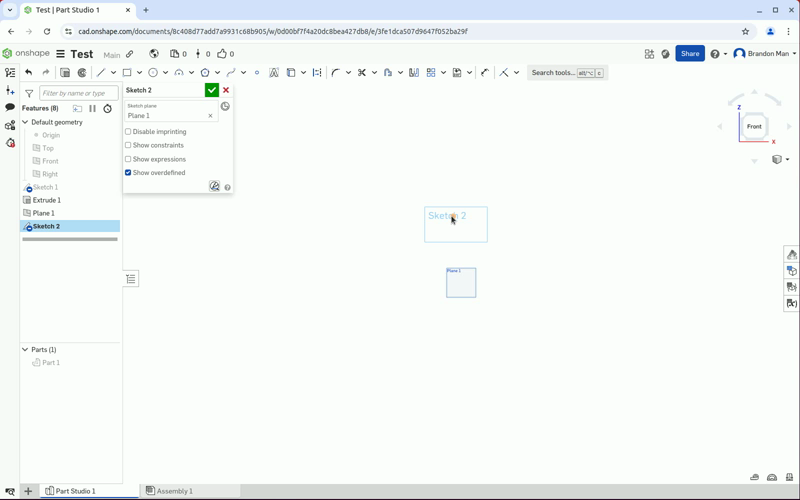
scroll(6)
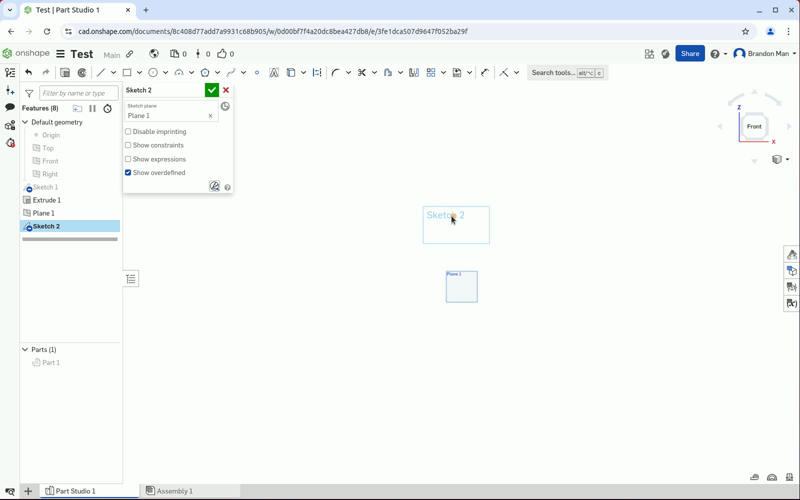
scroll(6)
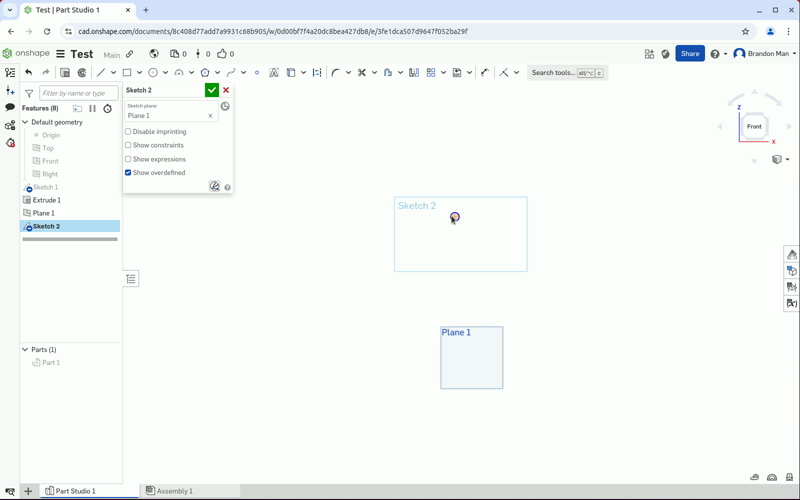
scroll(6)
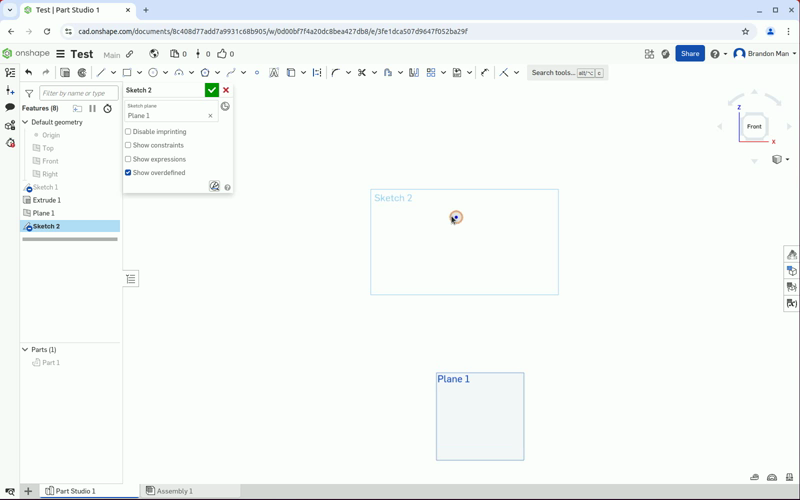
scroll(6)
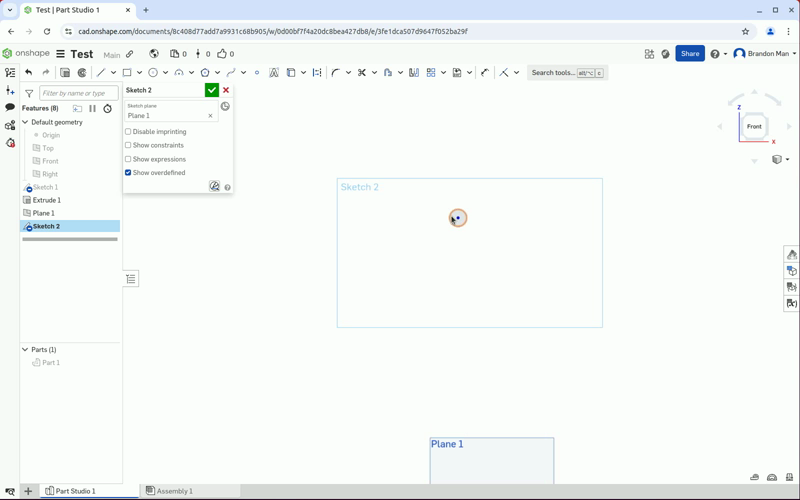
scroll(6)
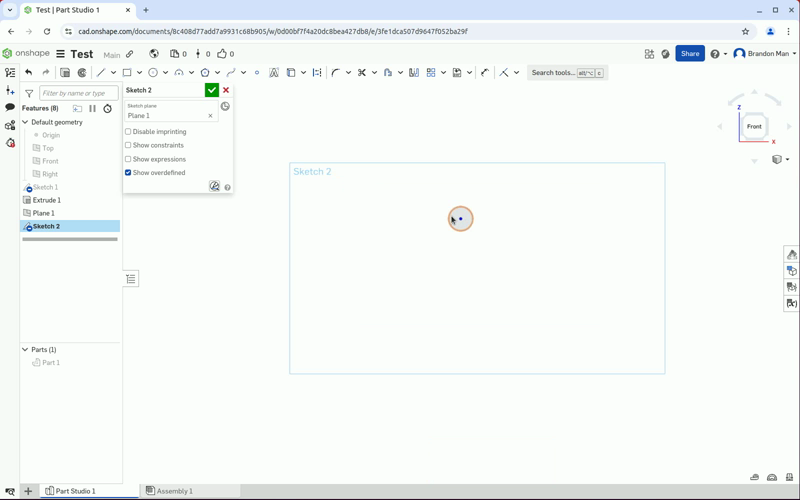
scroll(6)
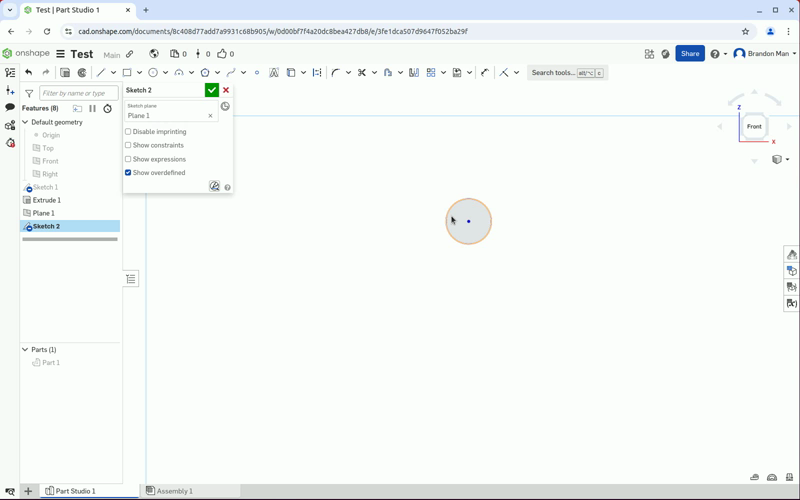
click(451, 215)
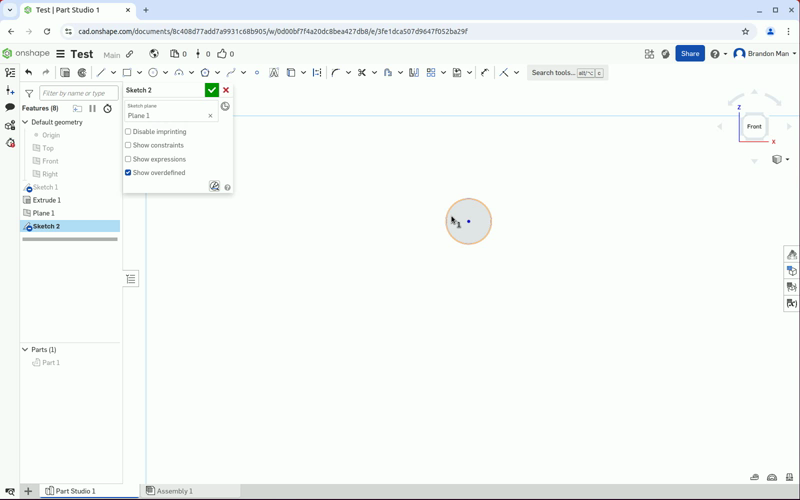
scroll(-6)
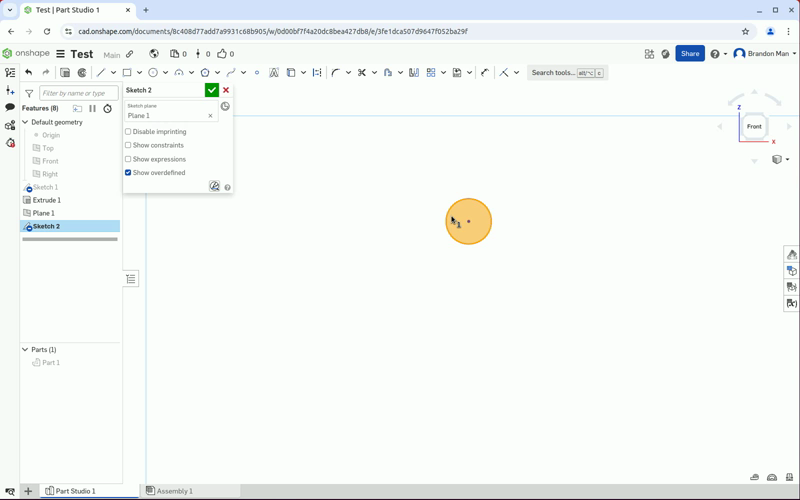
scroll(-6)
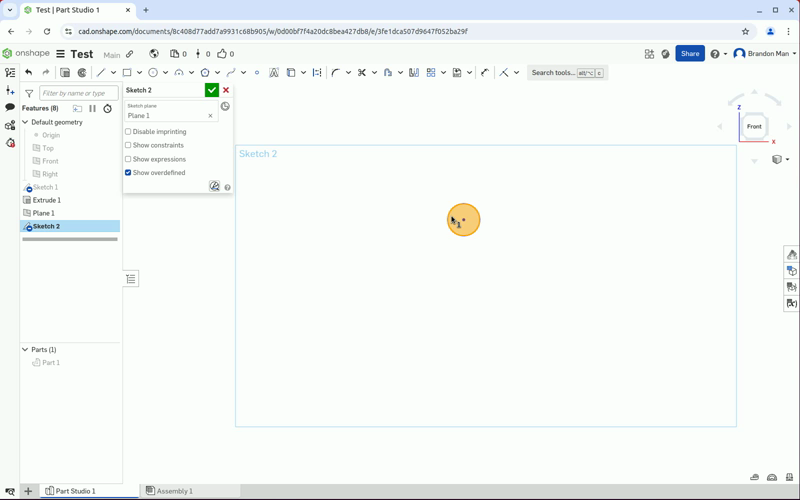
scroll(-6)
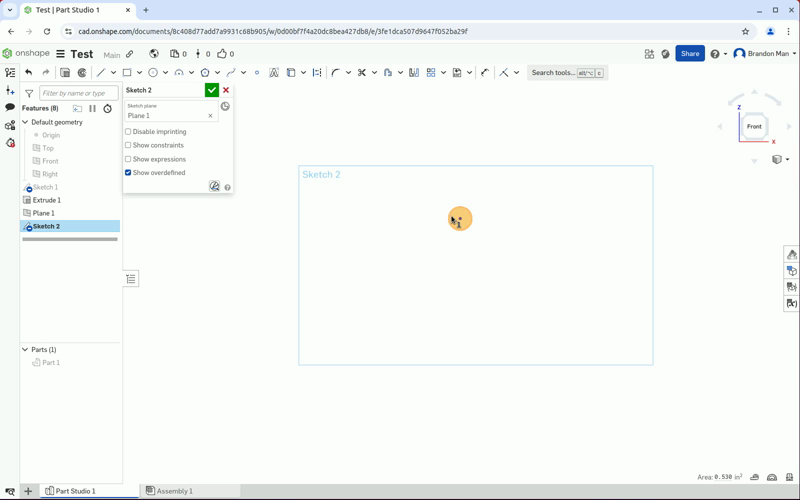
scroll(-6)
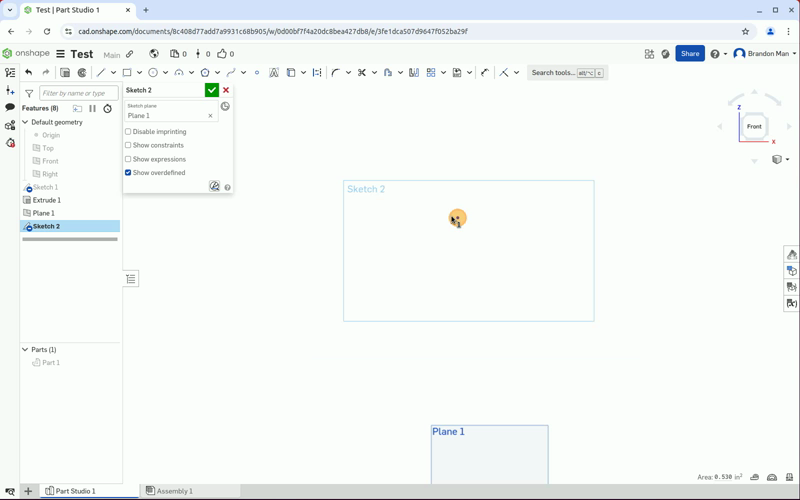
scroll(-6)
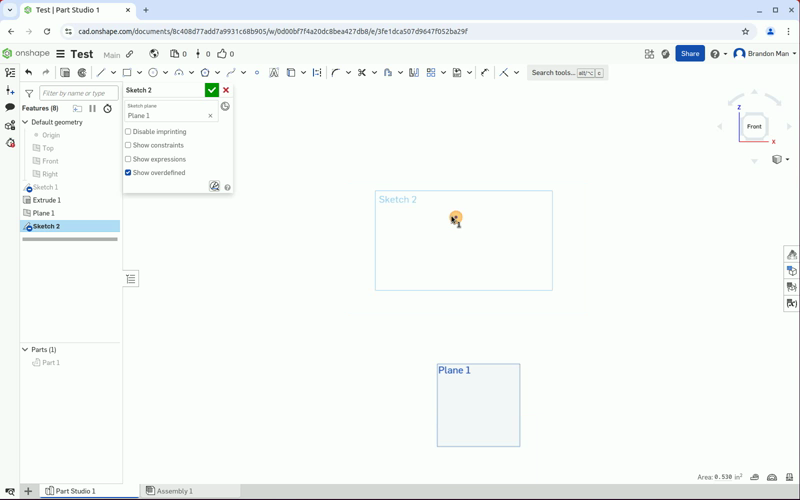
scroll(-6)
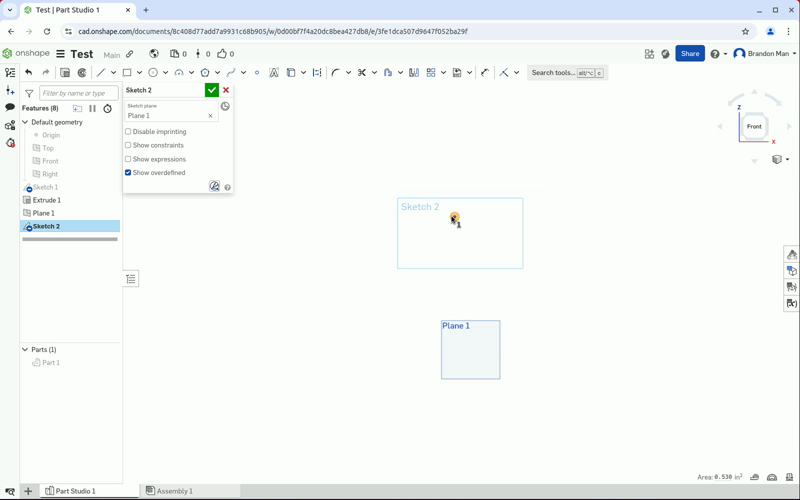
scroll(-6)
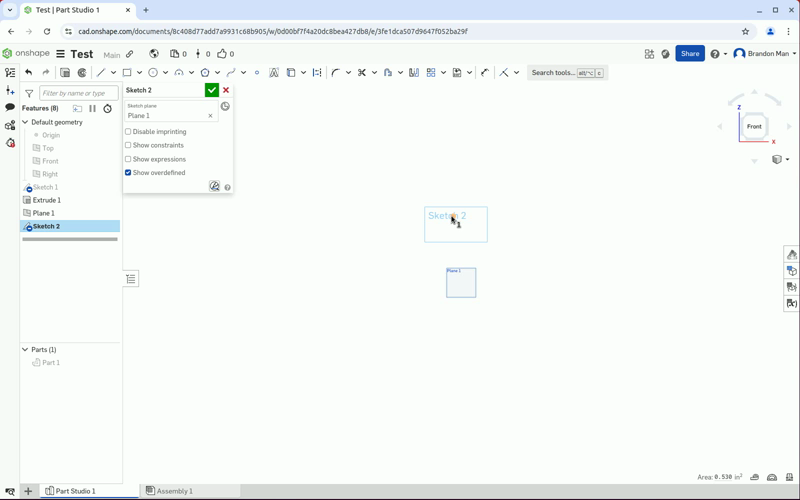
mouse_move(73, 352)
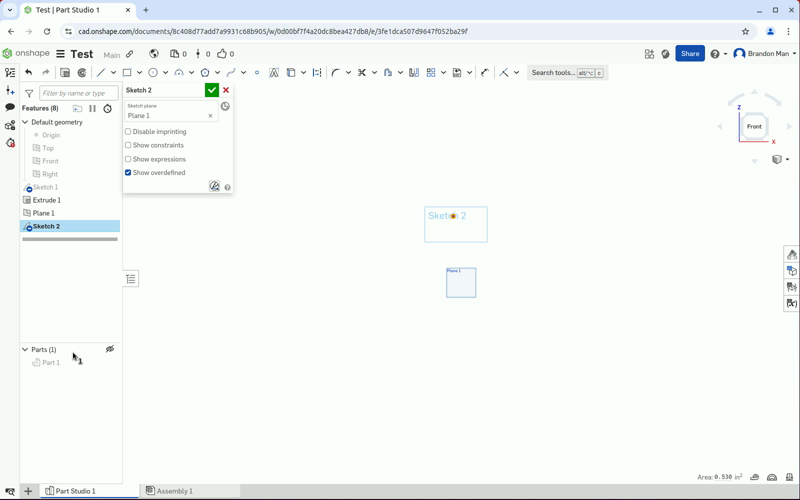
key(shift+y)
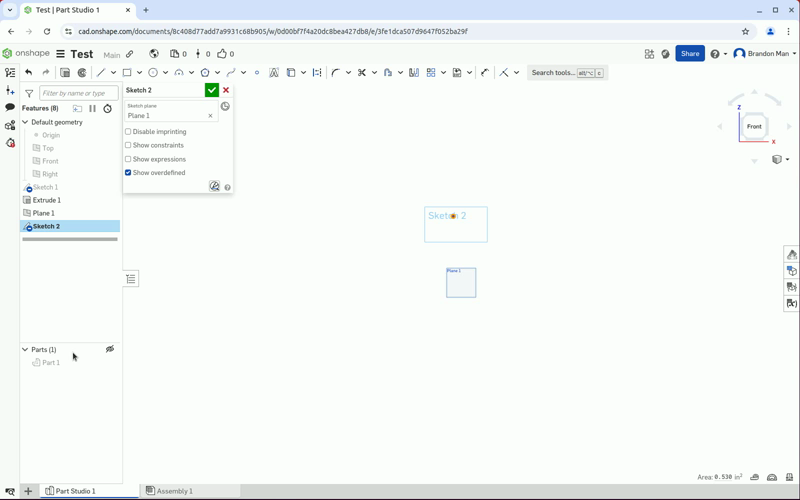
key(shift+e)
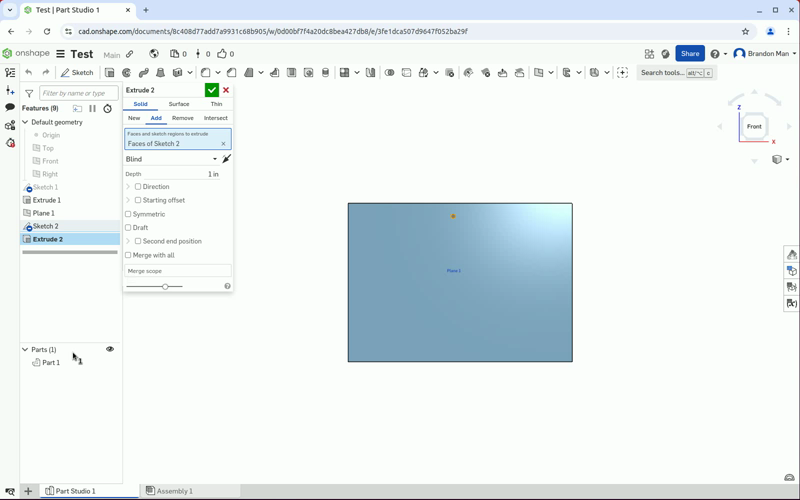
mouse_move(143, 106)
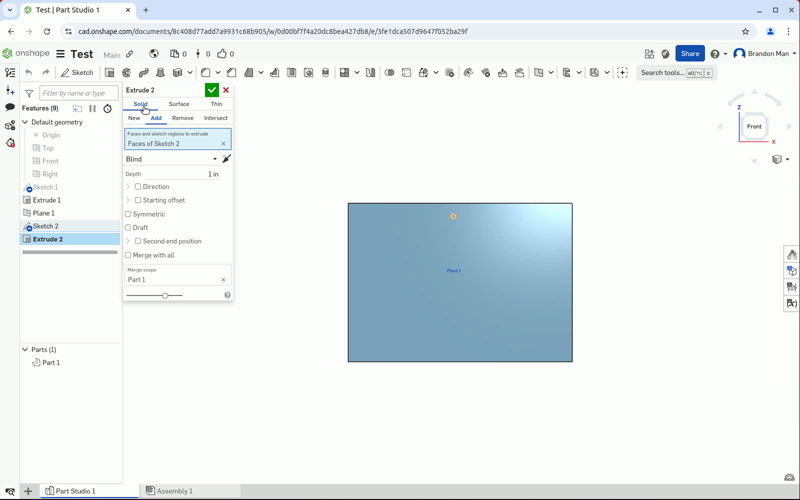
click(143, 106)
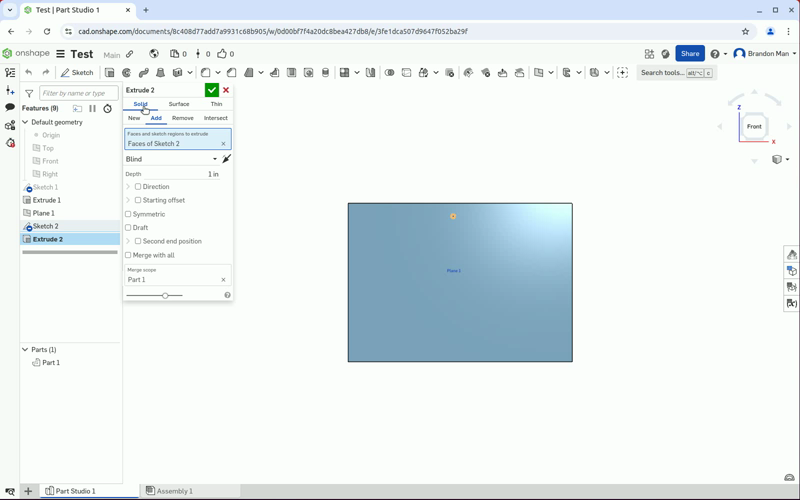
mouse_move(186, 120)
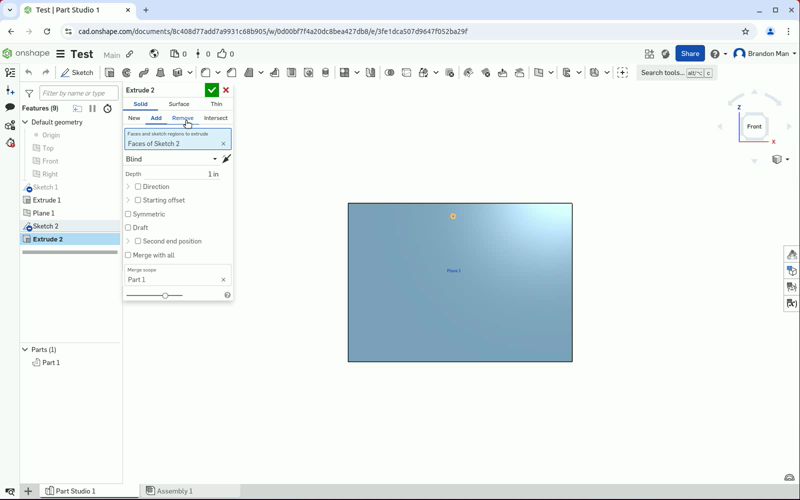
click(186, 120)
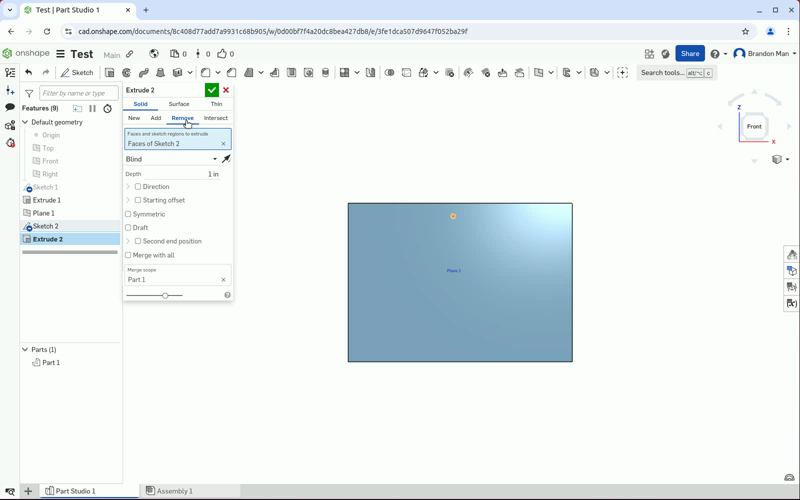
key(tab, 4)
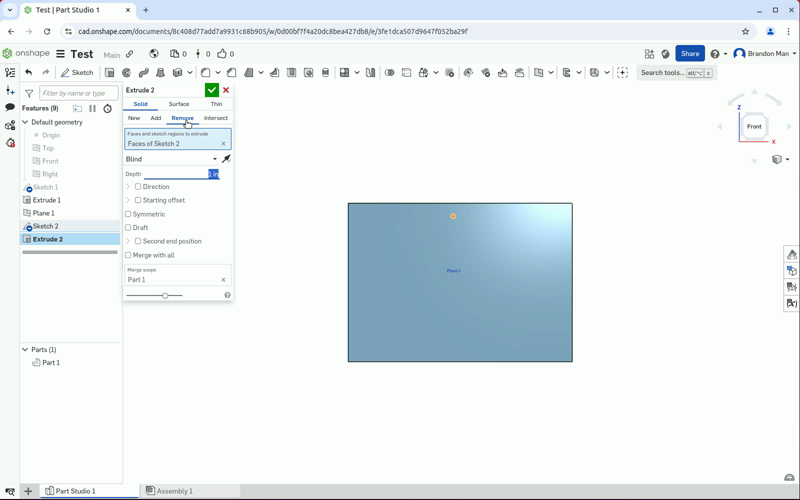
text(4.092)
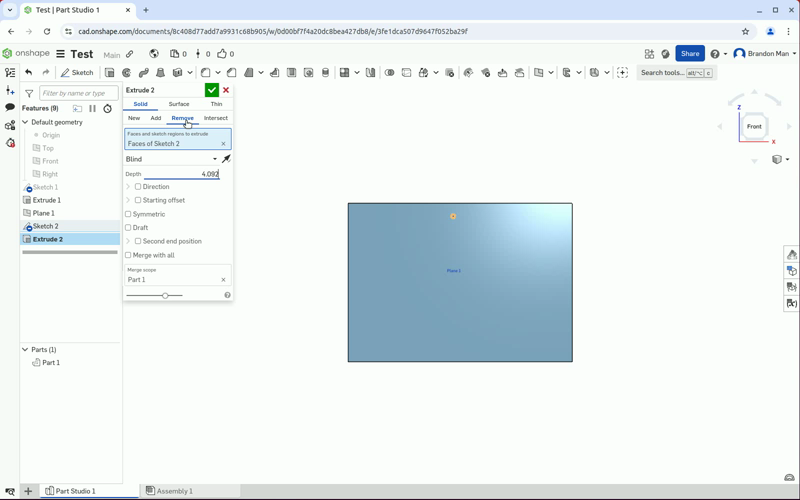
key(tab, 6)
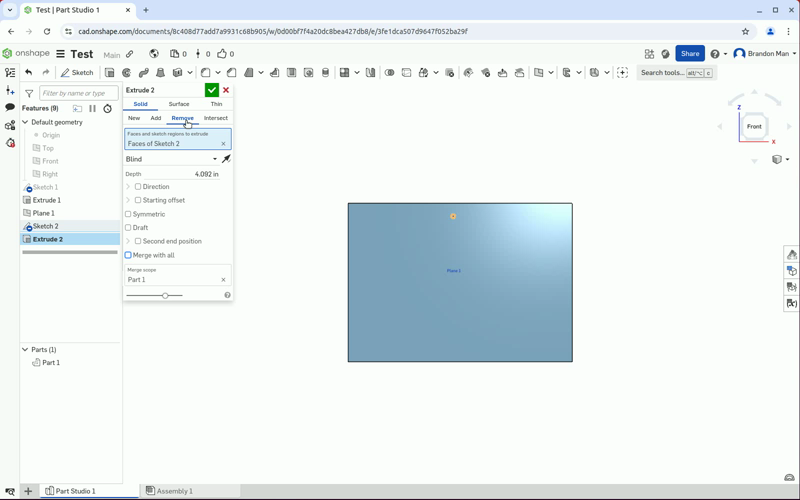
key(space)
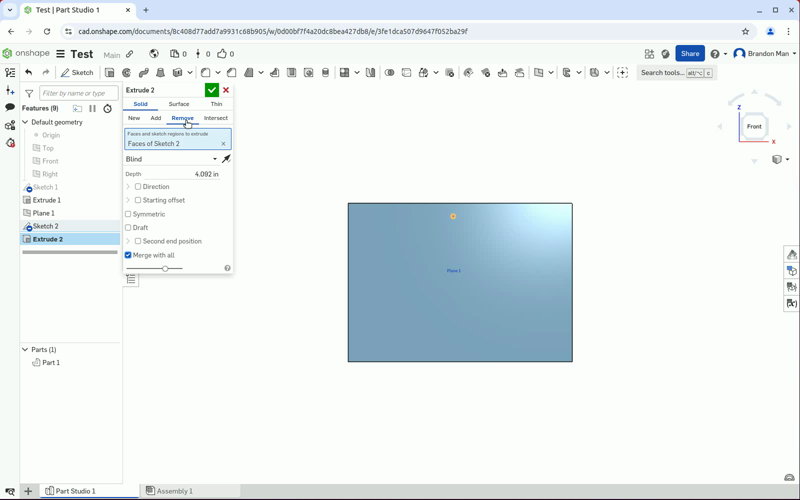
key(enter)
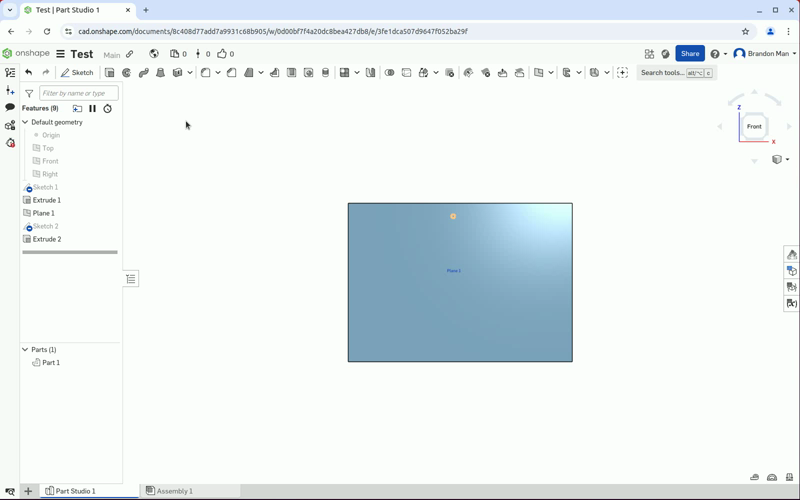
key(shift+h)
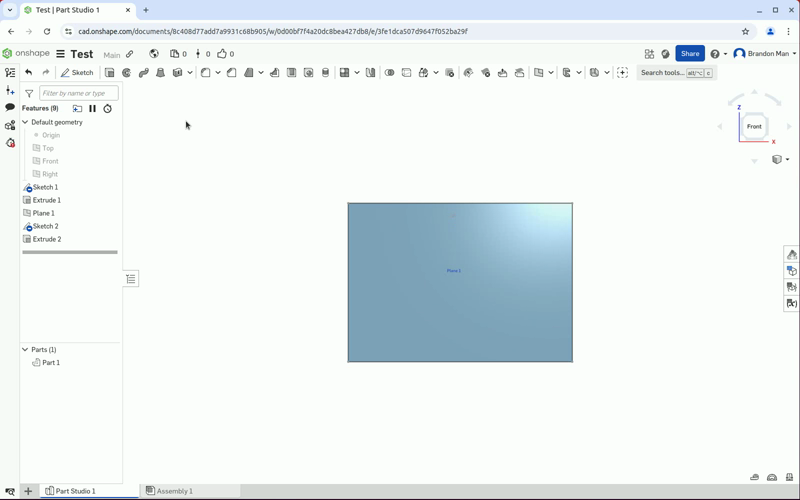
key(shift+h)
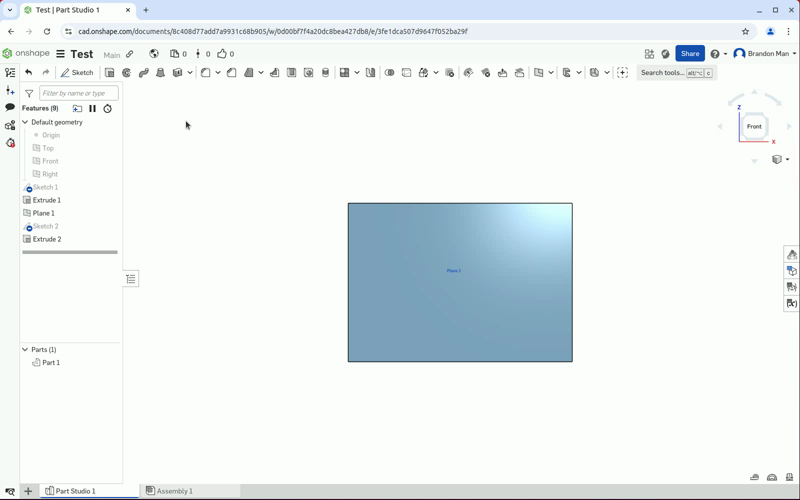
mouse_move(73, 189)
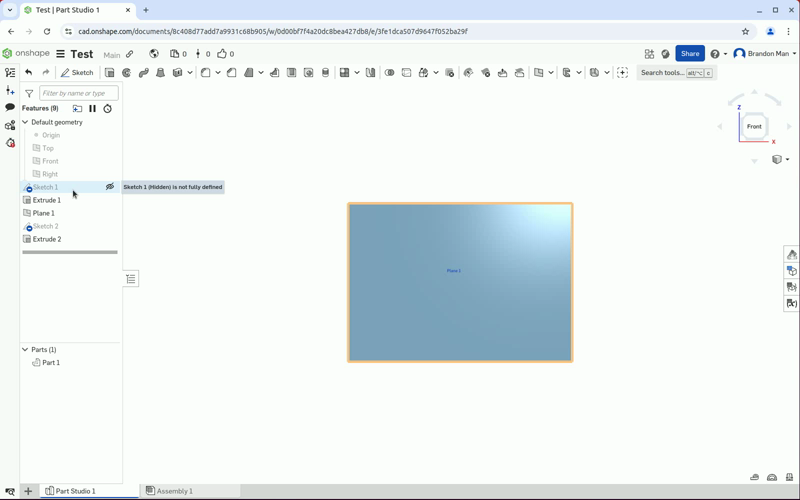
click(73, 189)
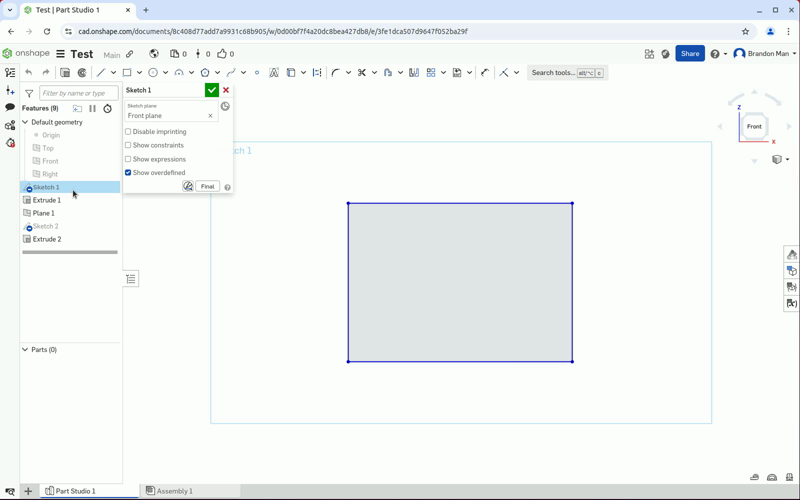
mouse_move(229, 92)
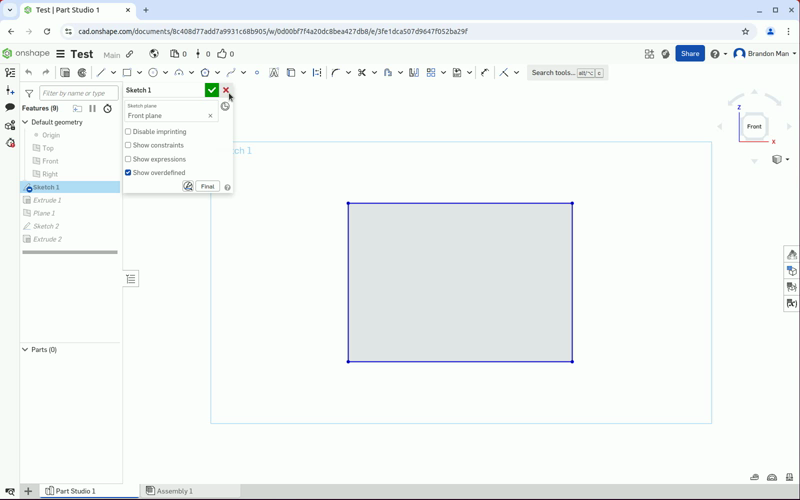
click(229, 92)
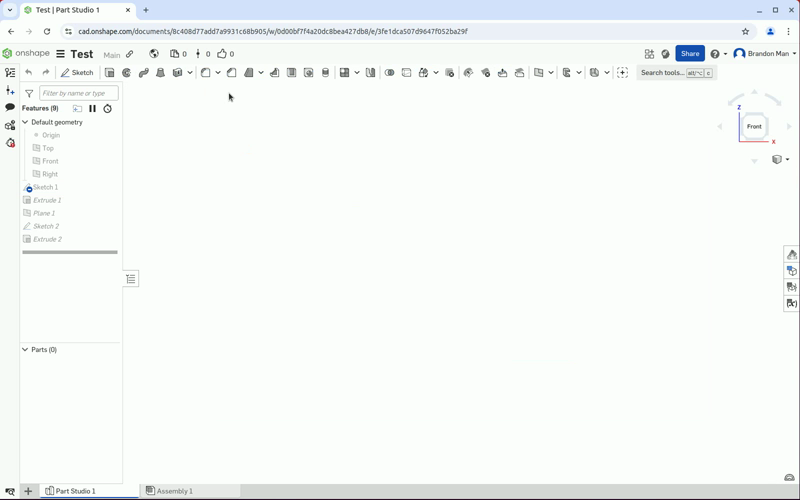
key(shift+s)
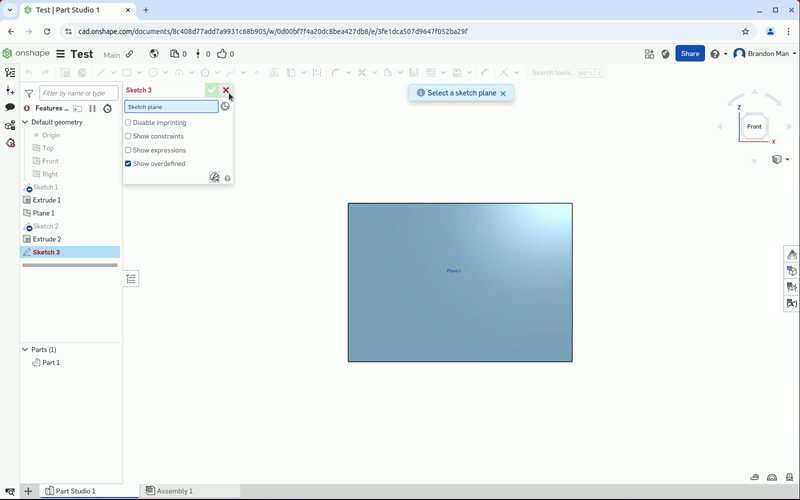
mouse_move(73, 215)
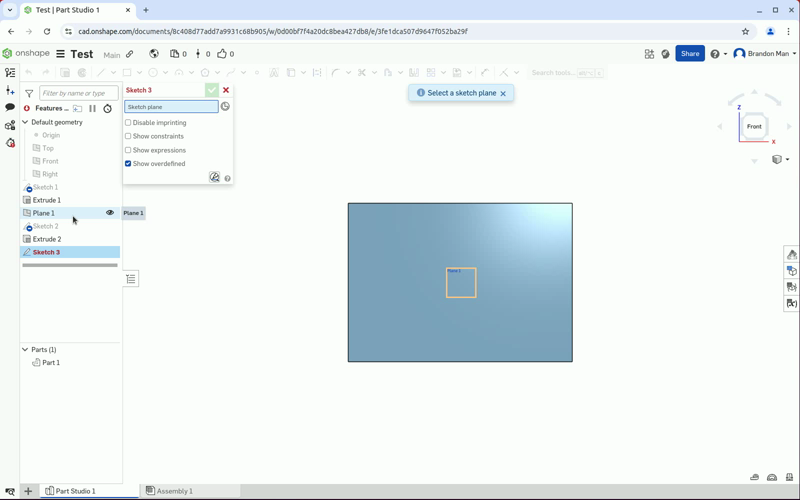
click(73, 215)
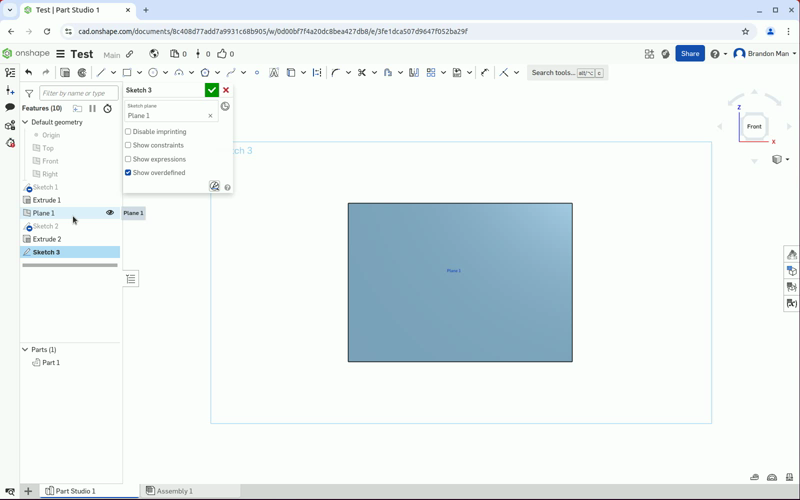
mouse_move(73, 352)
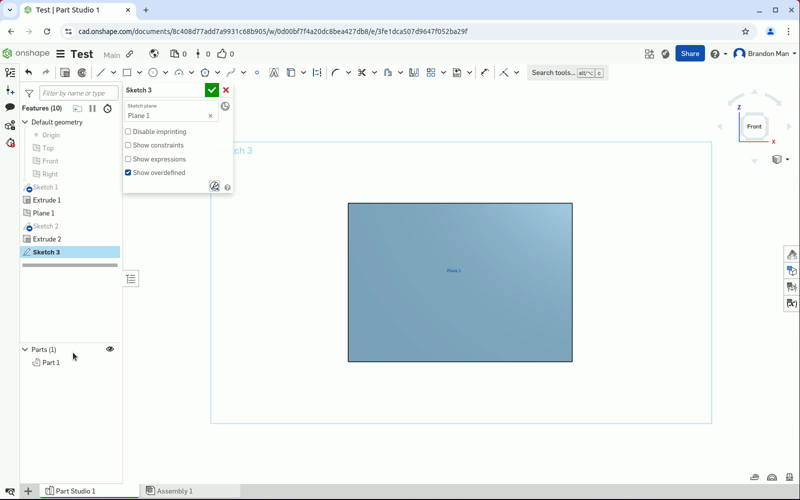
key(y)
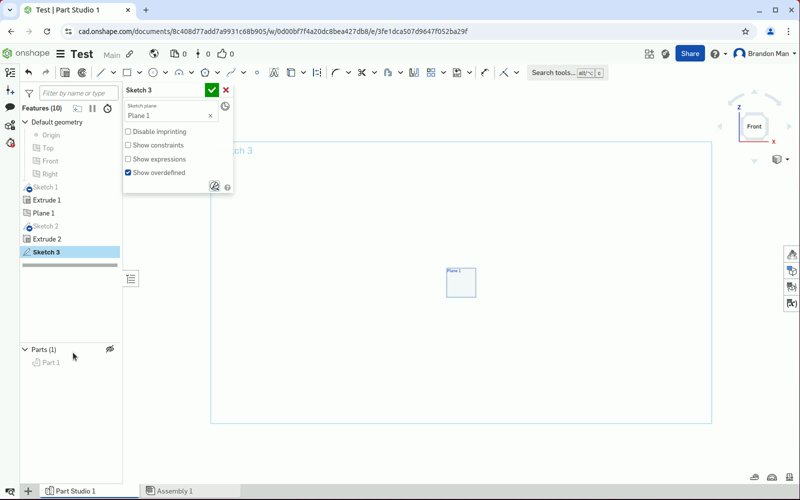
key(c)
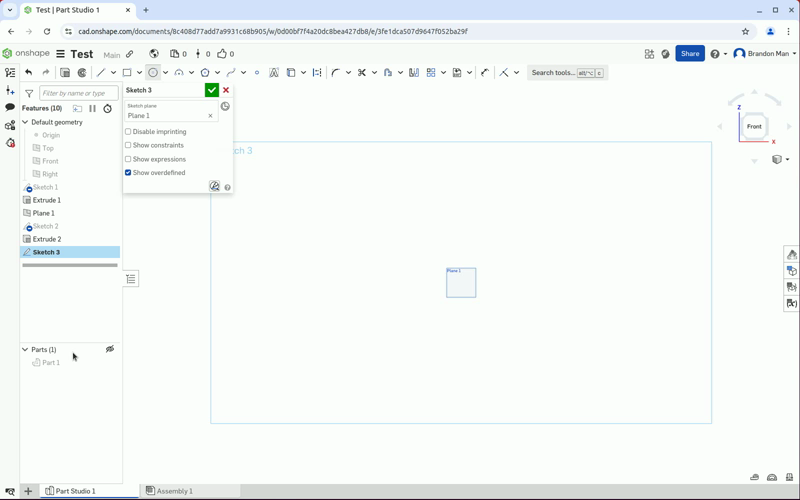
key_down(shift)
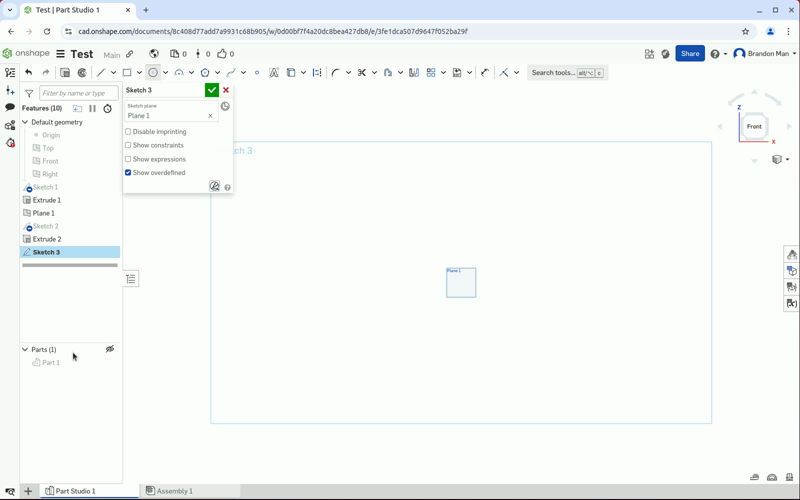
mouse_move(469, 216)
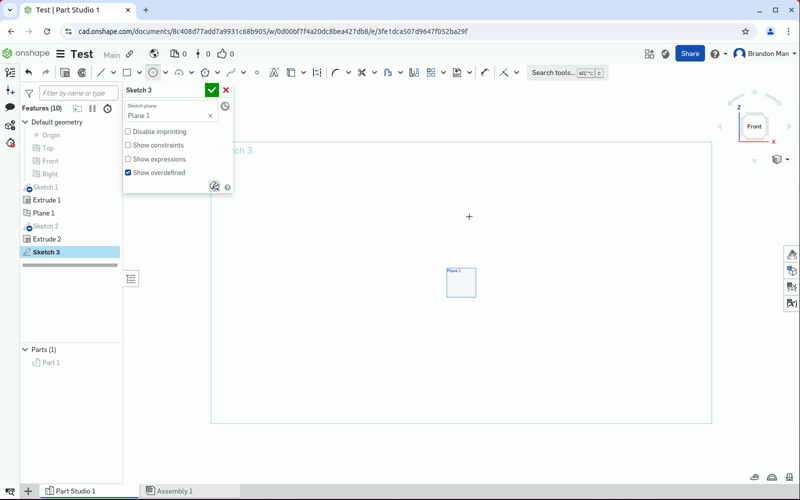
click(469, 216)
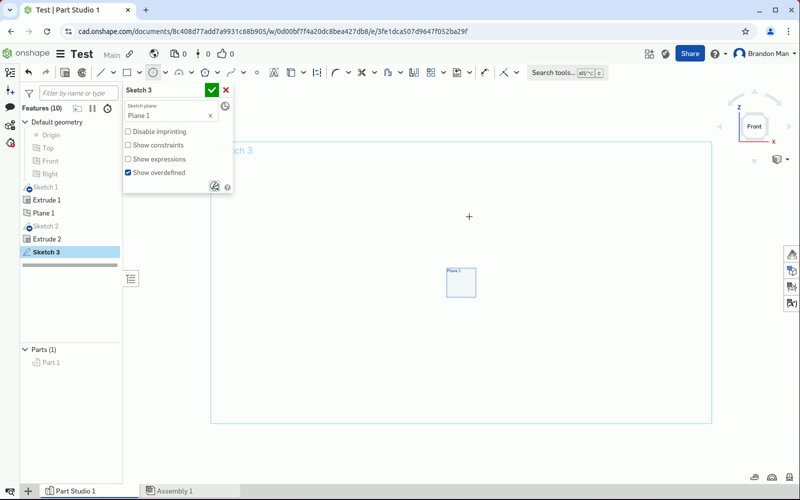
key_up(shift)
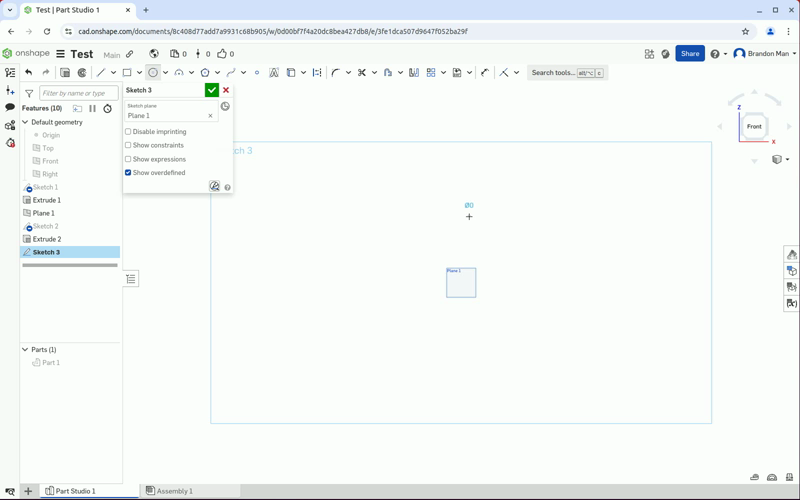
mouse_move(471, 216)
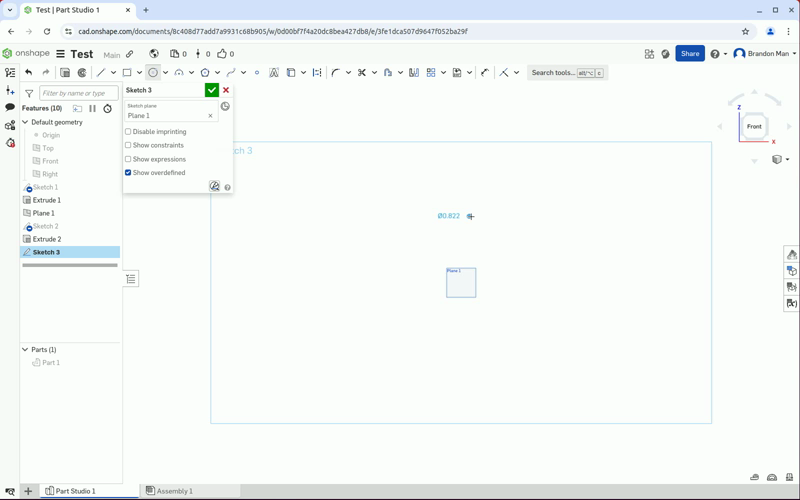
scroll(6)
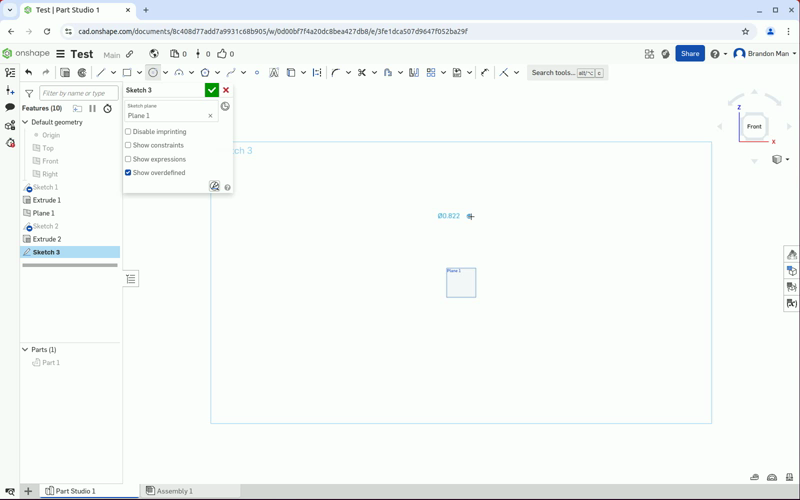
scroll(6)
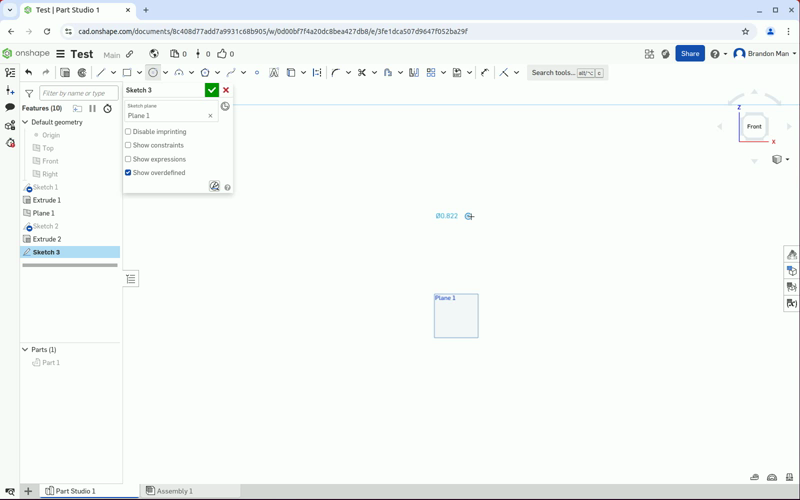
scroll(6)
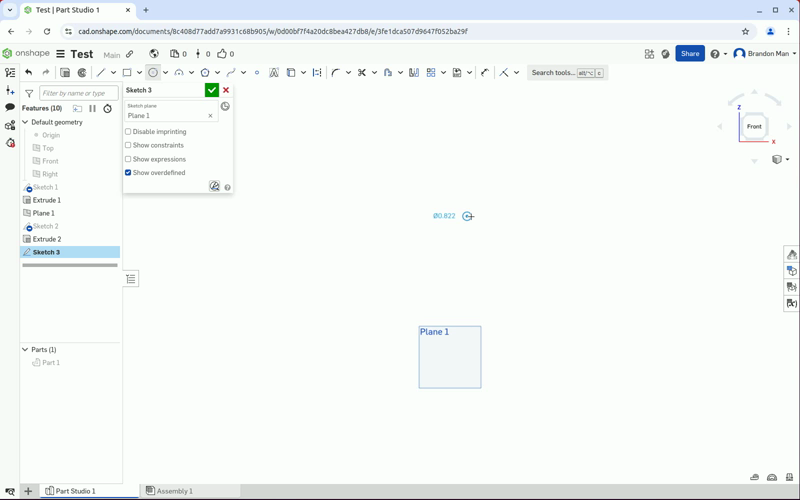
scroll(6)
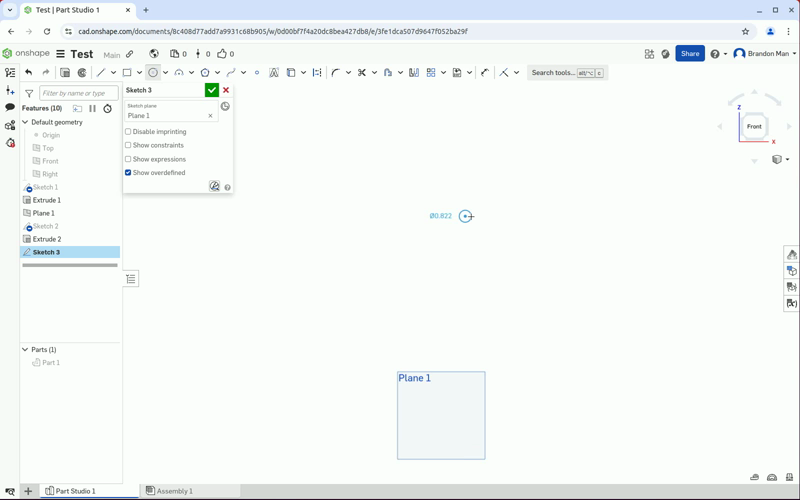
scroll(6)
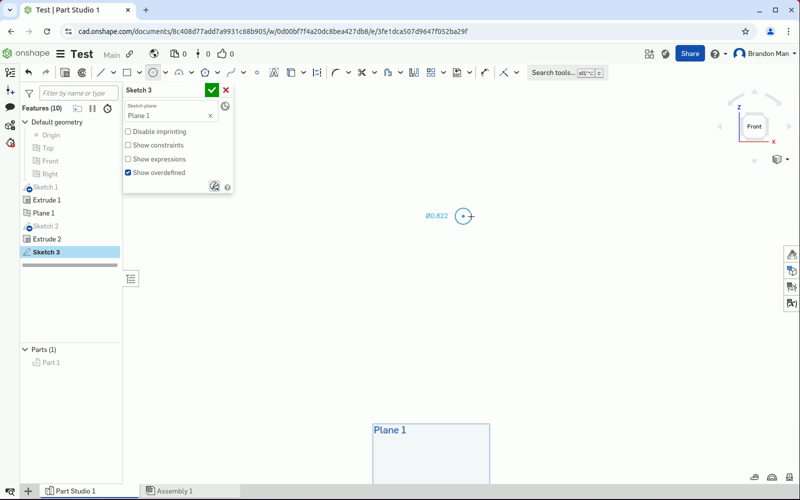
scroll(6)
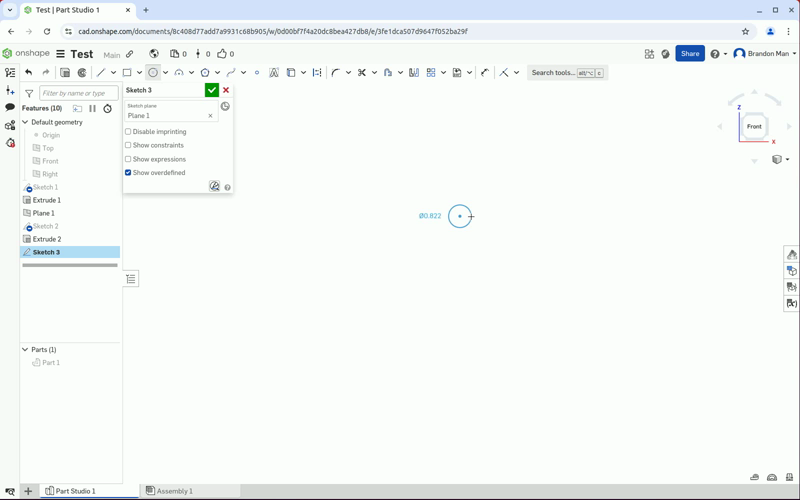
scroll(6)
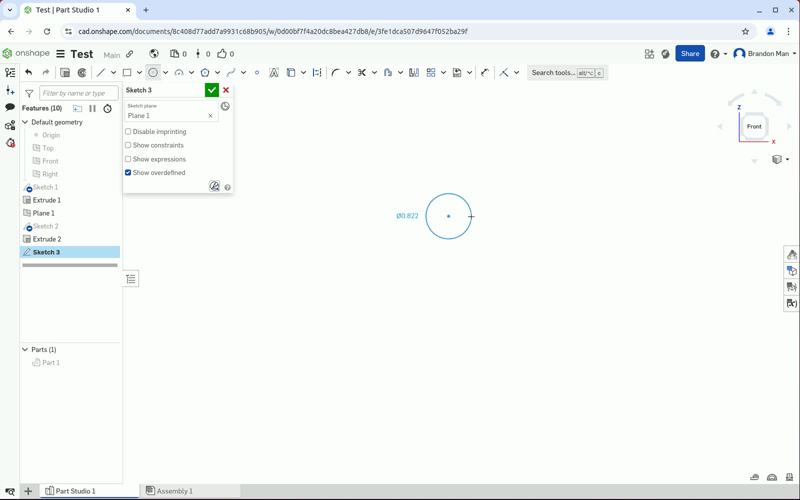
click(471, 216)
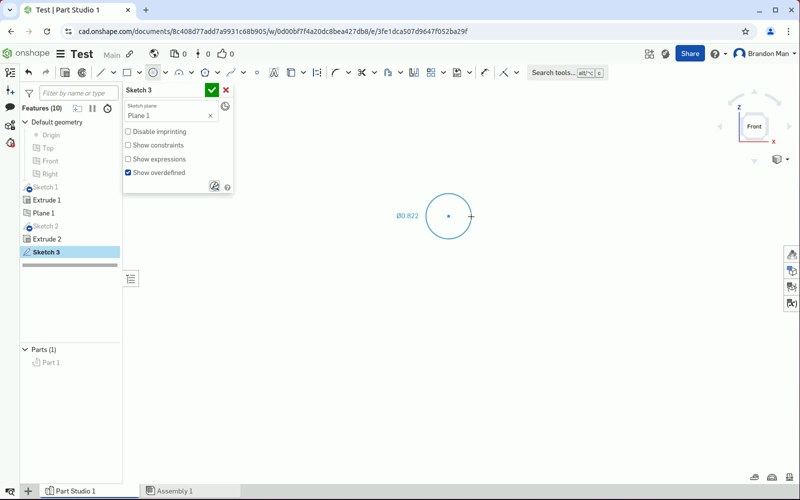
scroll(-6)
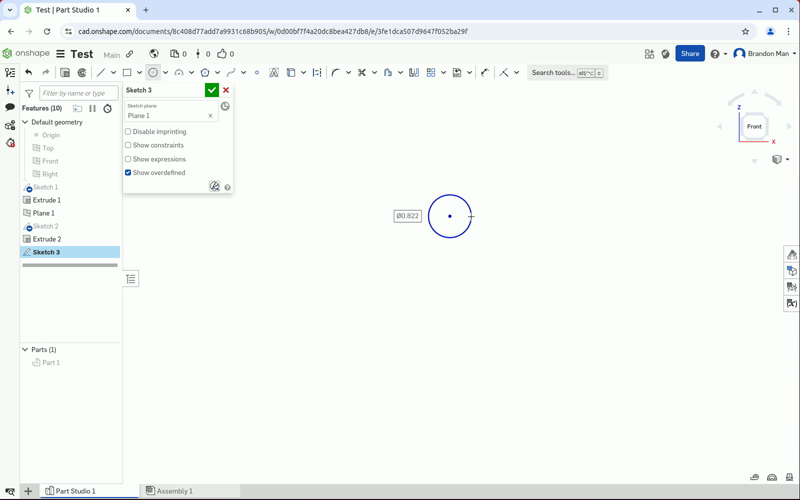
scroll(-6)
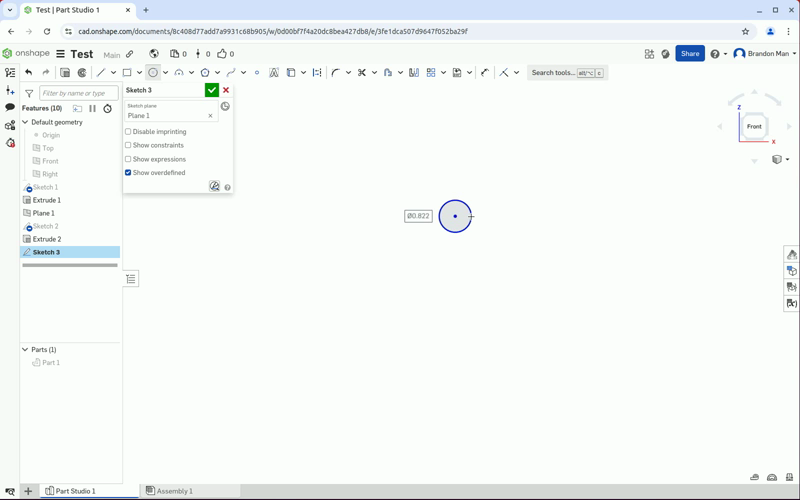
scroll(-6)
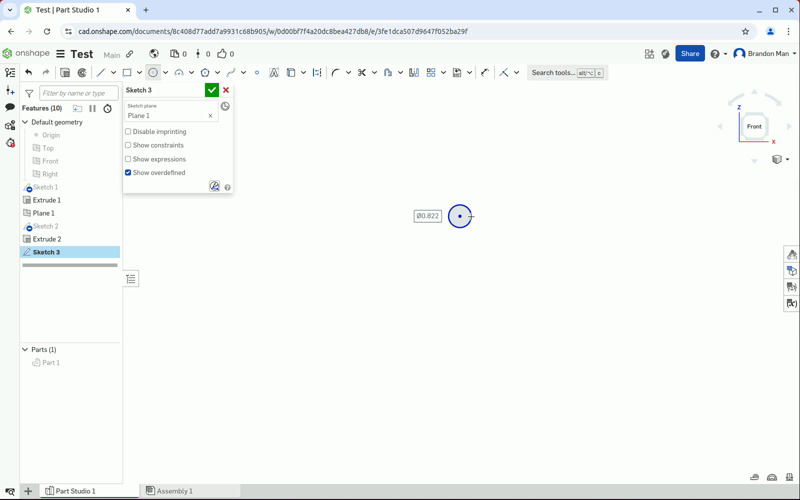
scroll(-6)
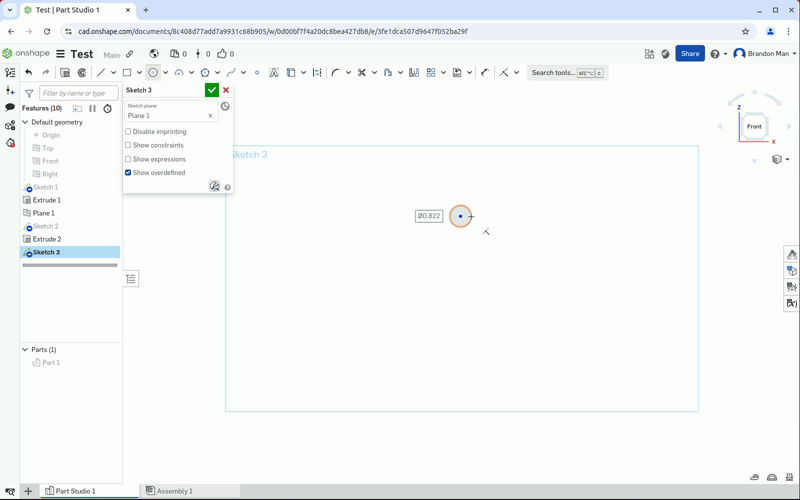
scroll(-6)
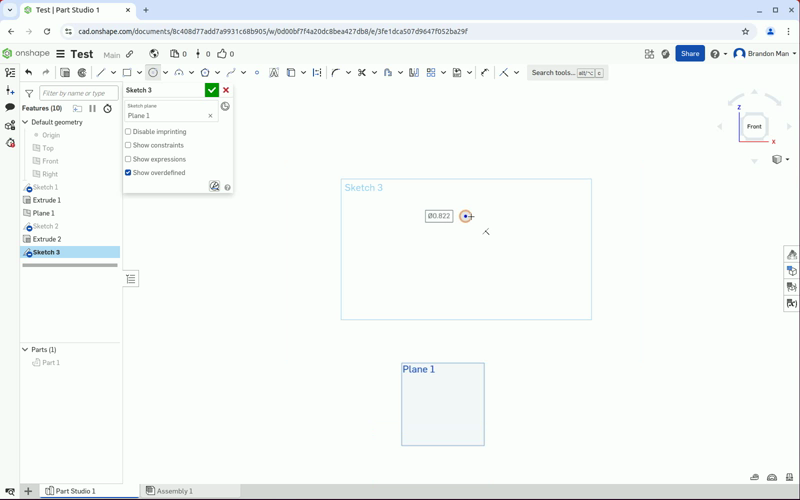
scroll(-6)
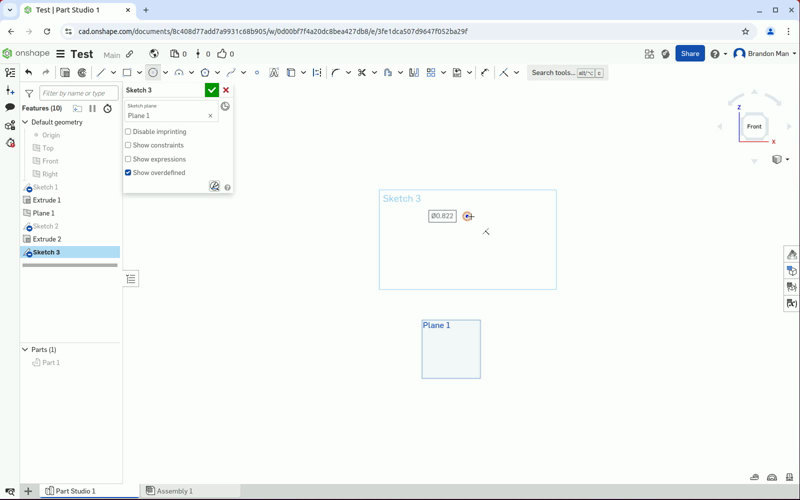
scroll(-6)
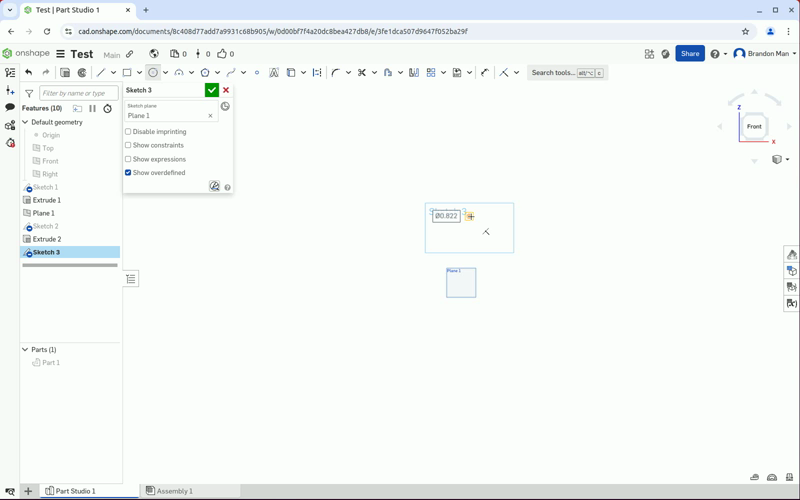
key(esc)
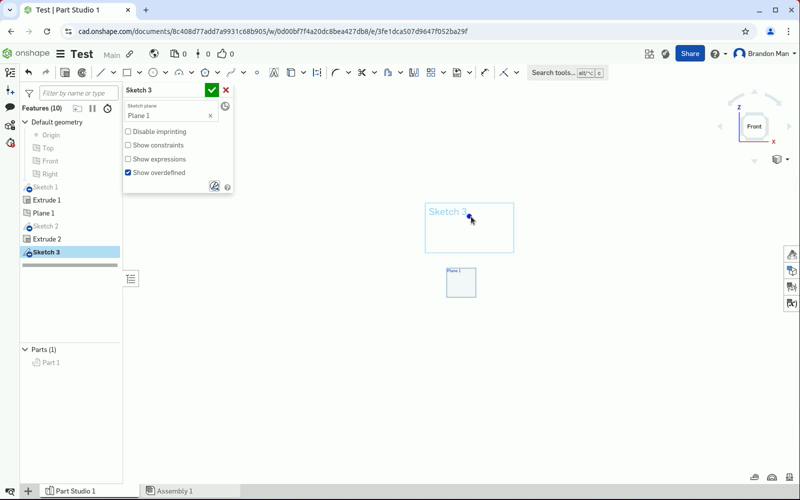
mouse_move(467, 216)
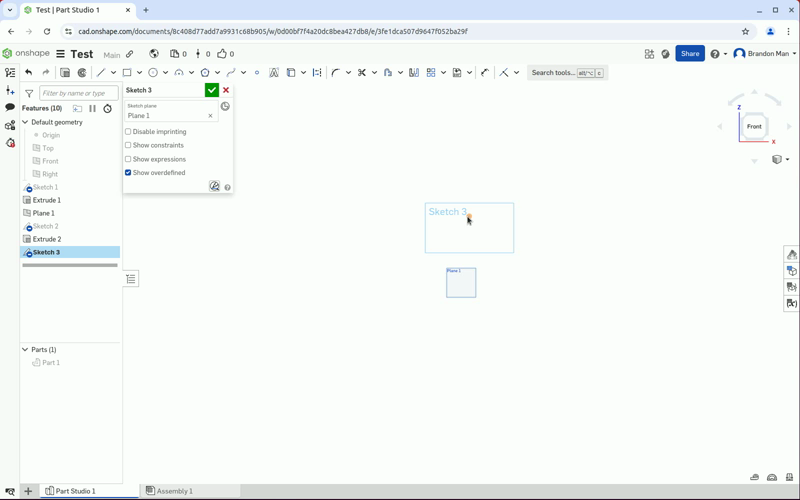
scroll(6)
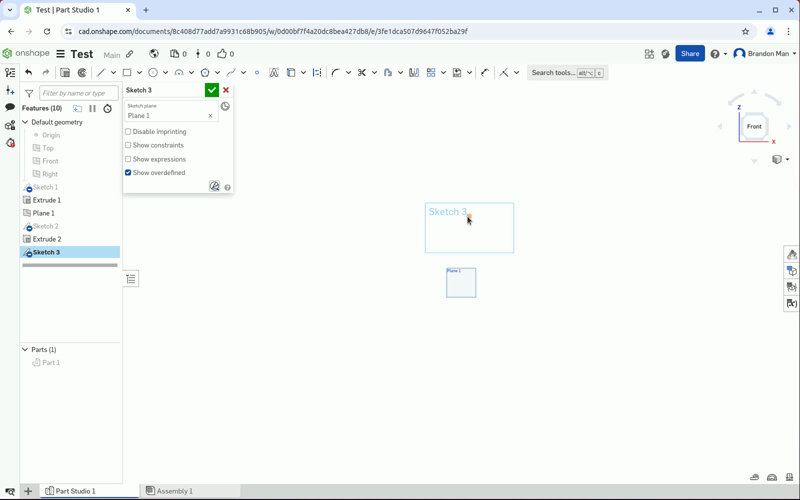
scroll(6)
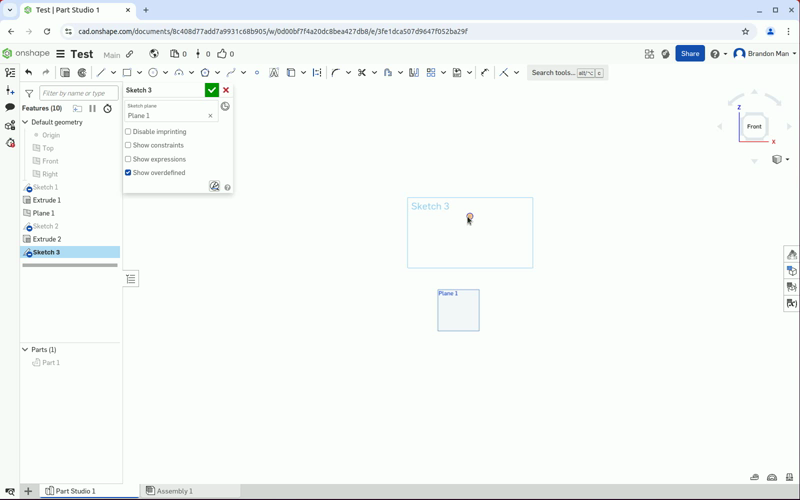
scroll(6)
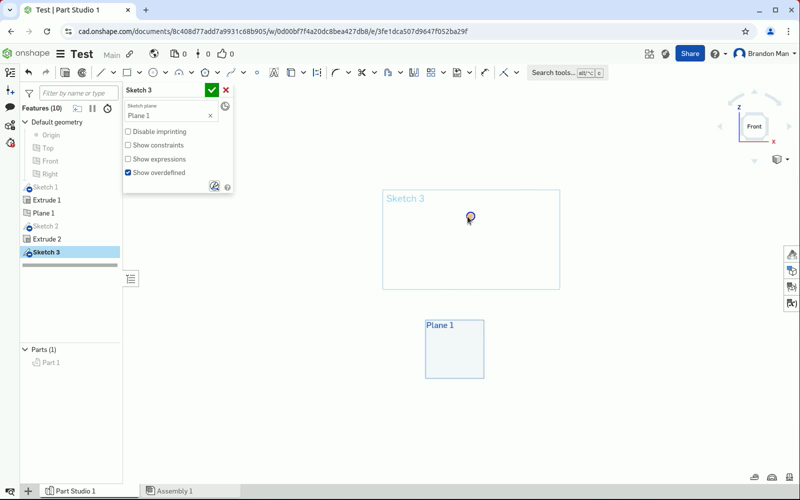
scroll(6)
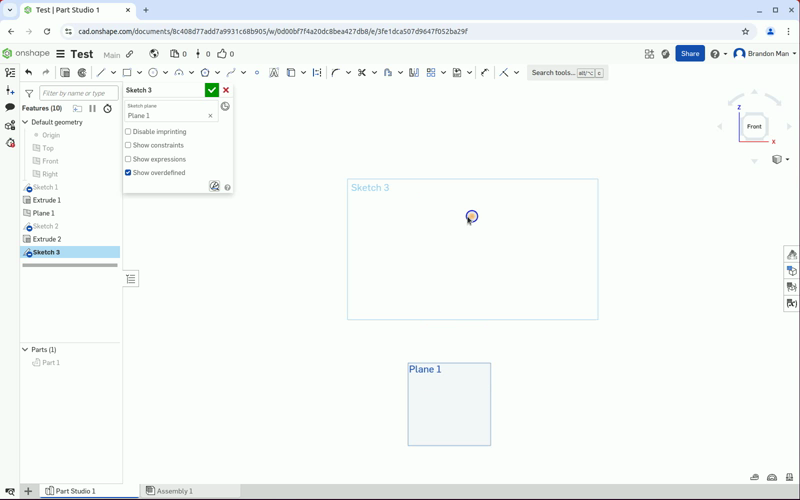
scroll(6)
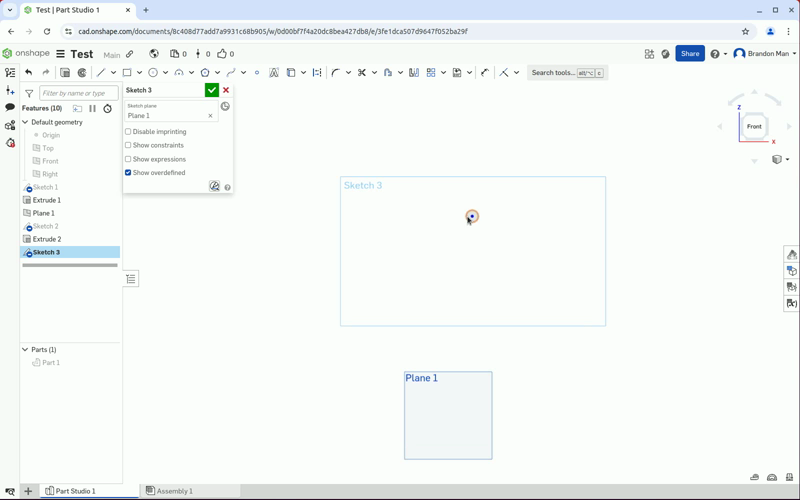
scroll(6)
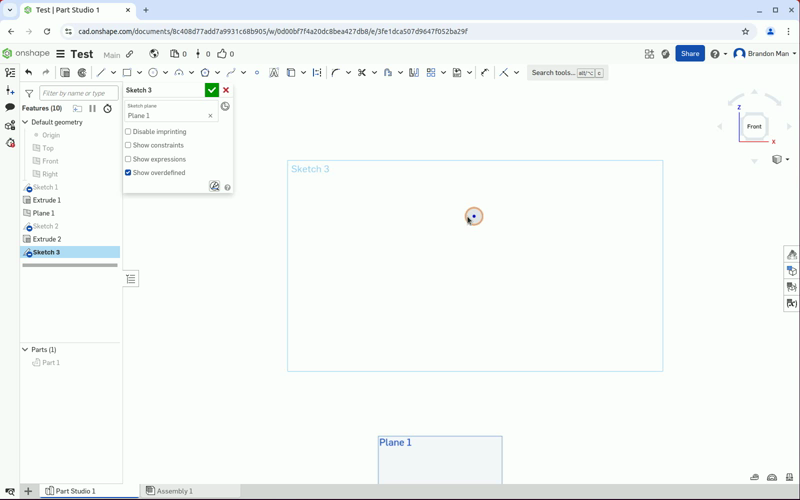
scroll(6)
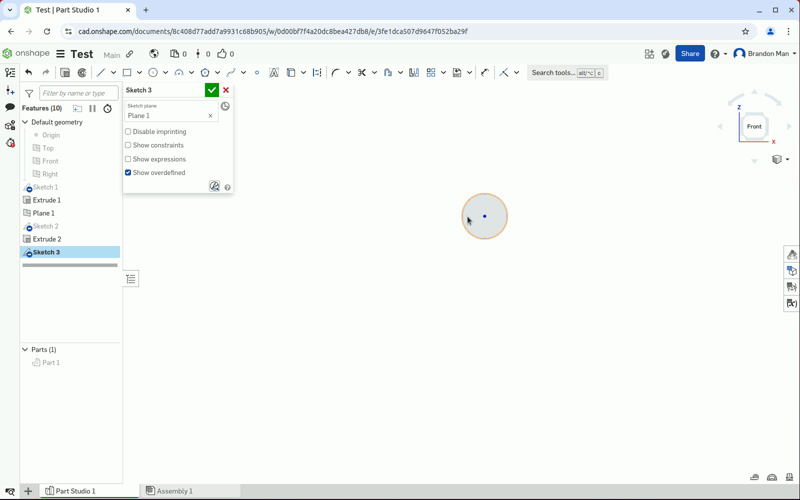
click(467, 216)
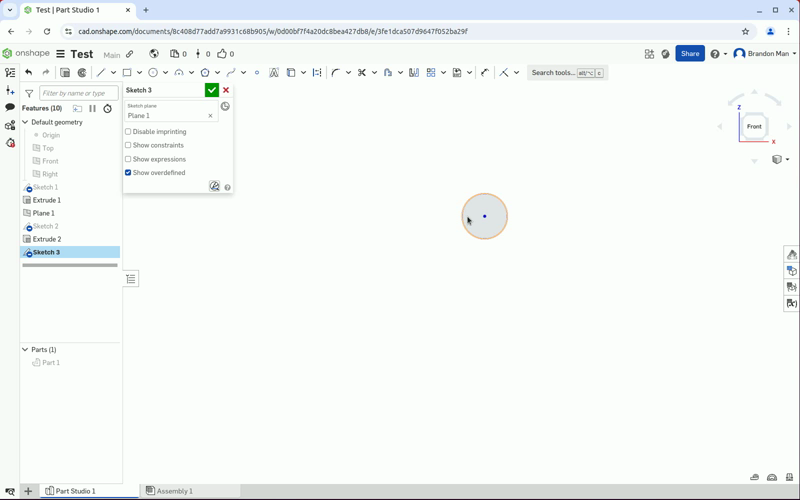
scroll(-6)
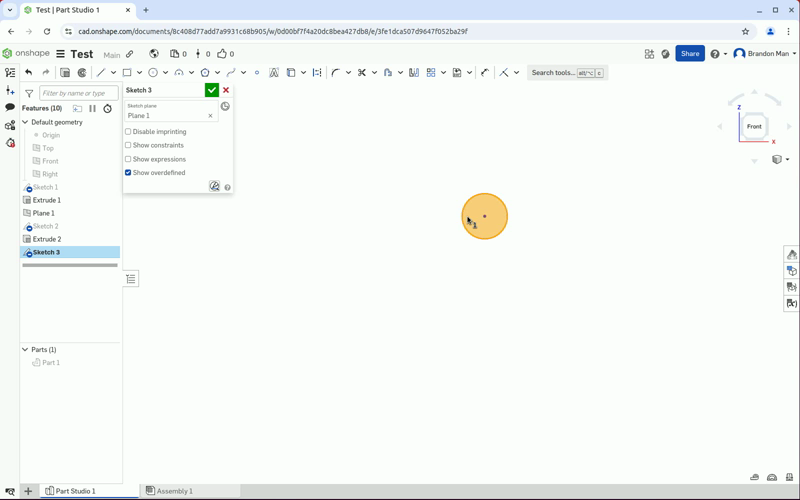
scroll(-6)
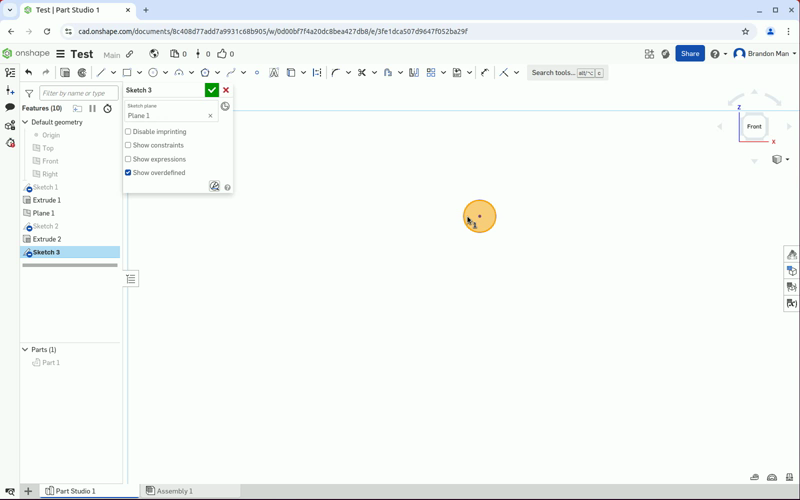
scroll(-6)
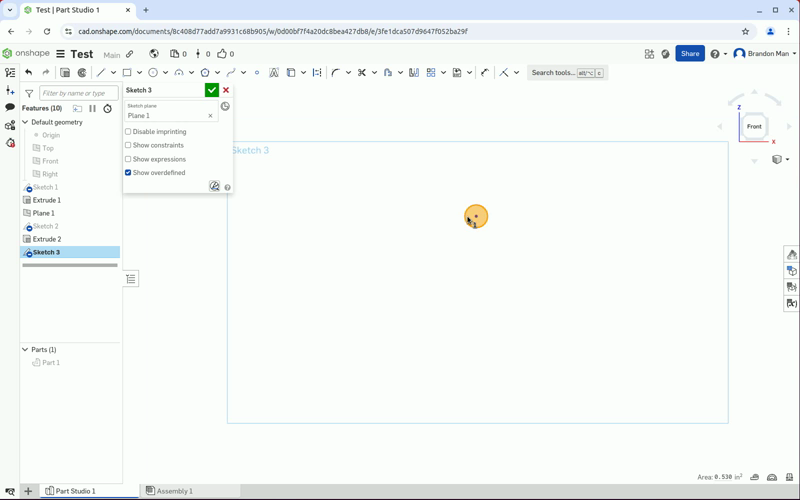
scroll(-6)
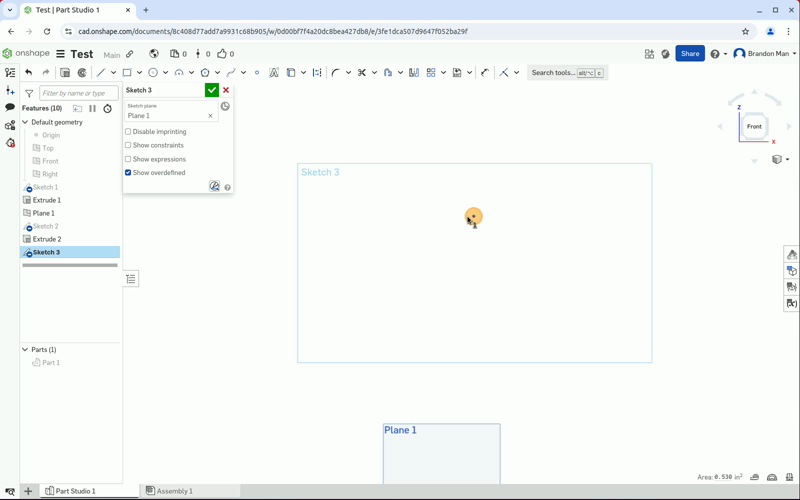
scroll(-6)
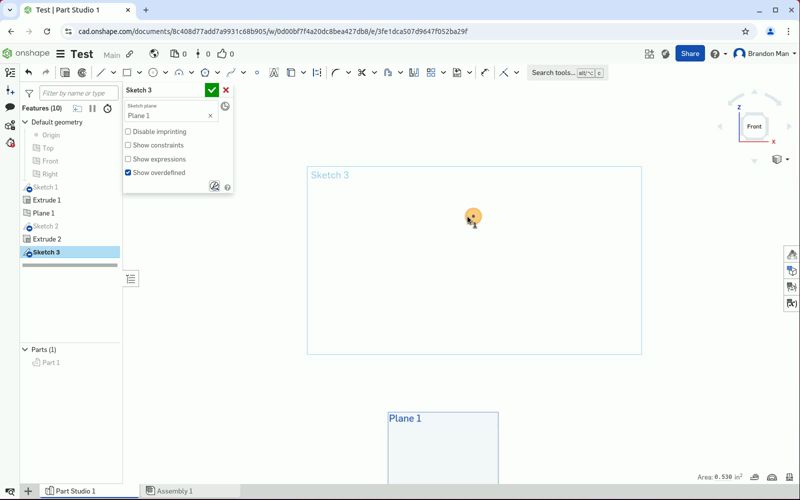
scroll(-6)
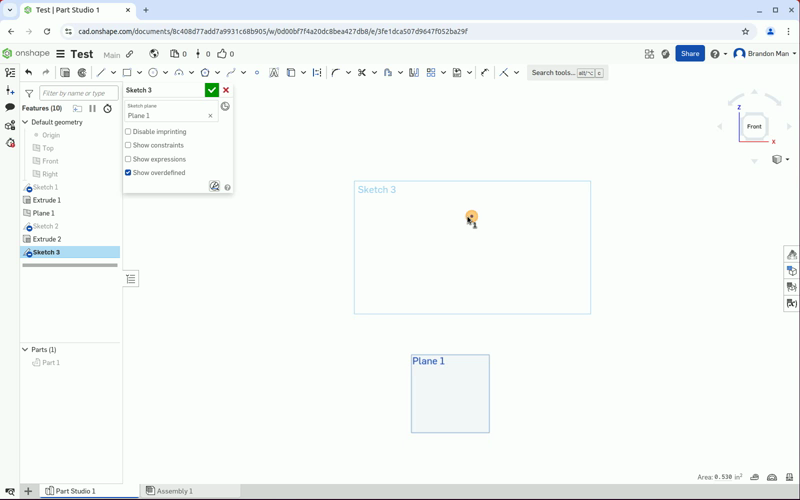
scroll(-6)
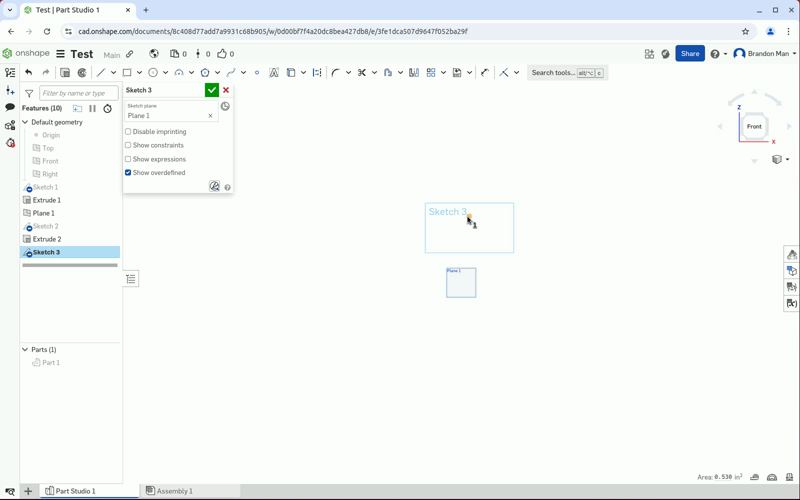
mouse_move(73, 352)
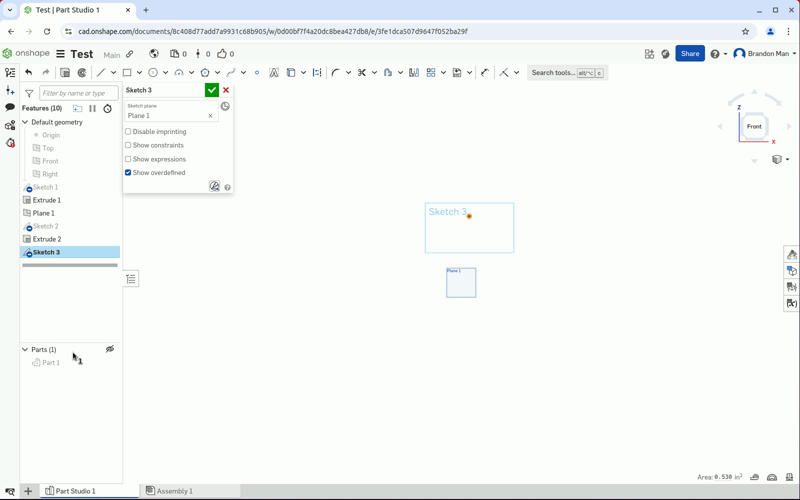
key(shift+y)
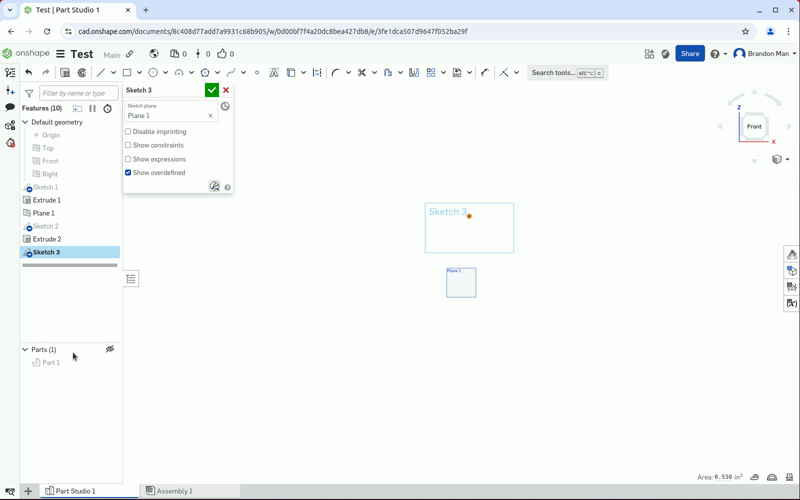
key(shift+e)
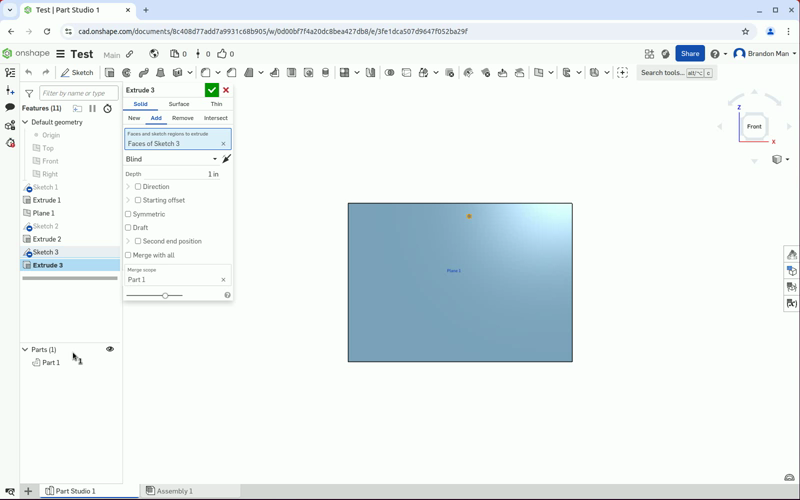
mouse_move(143, 106)
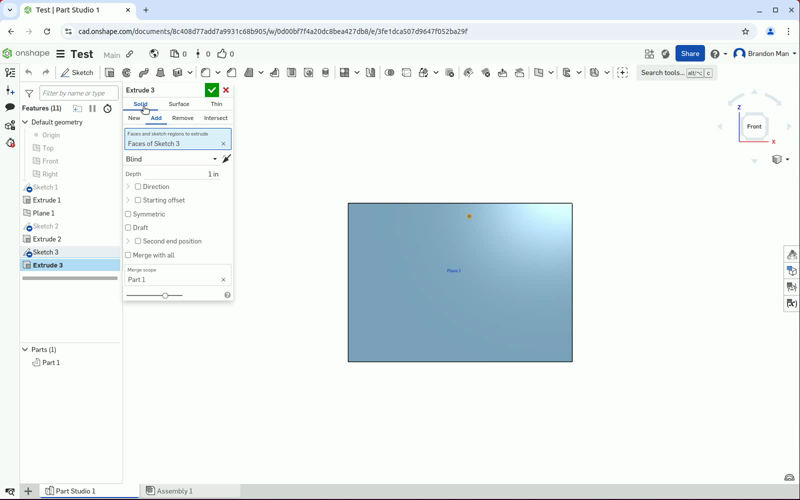
click(143, 106)
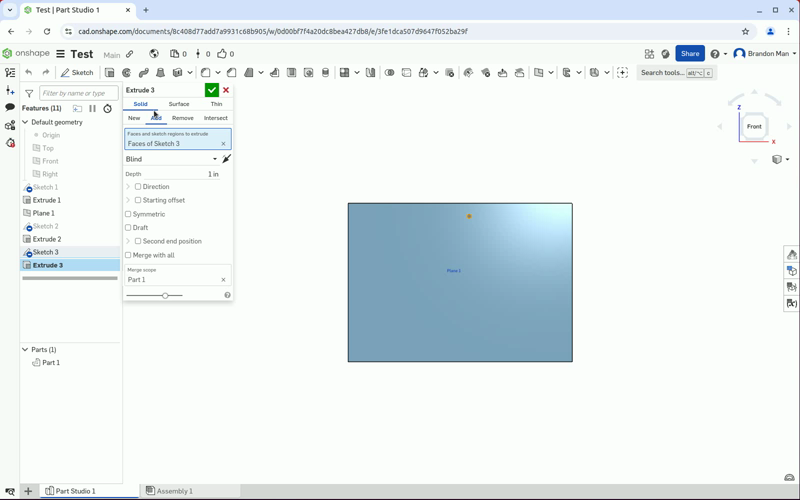
mouse_move(186, 120)
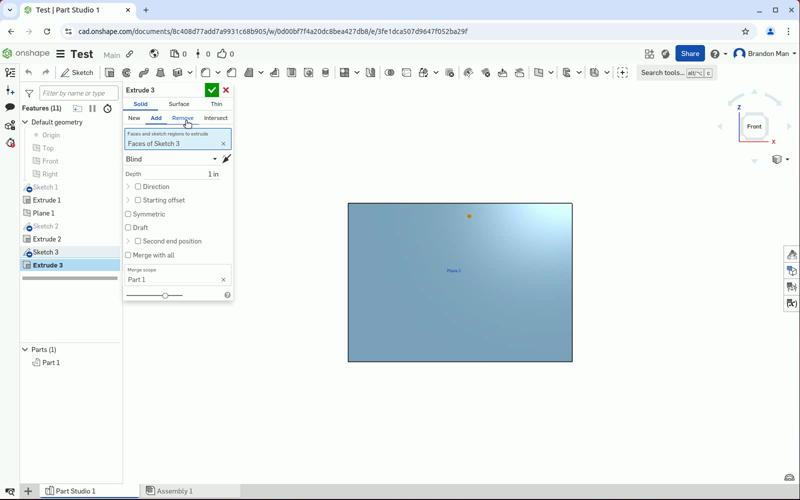
click(186, 120)
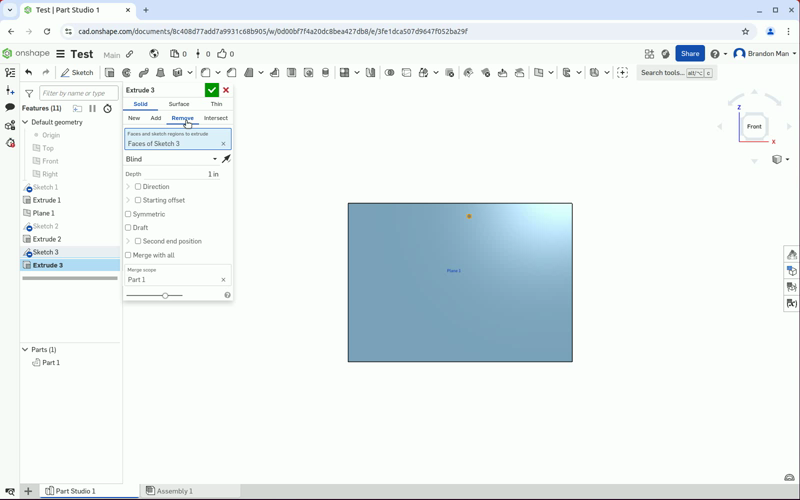
key(tab, 4)
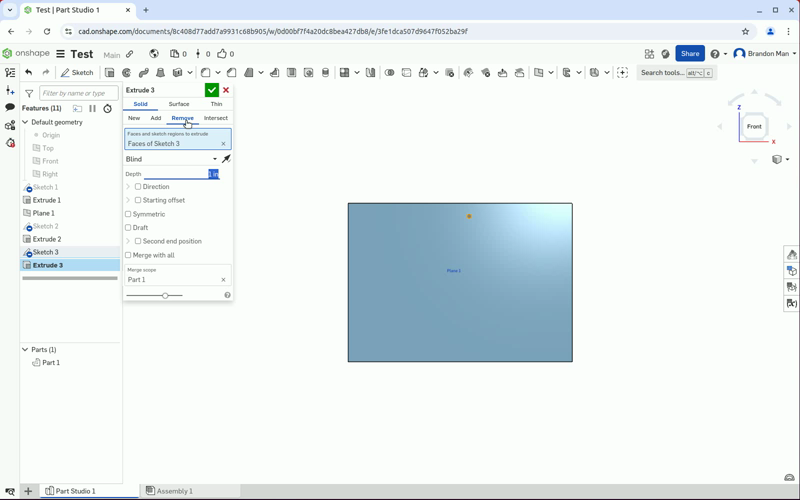
text(4.092)
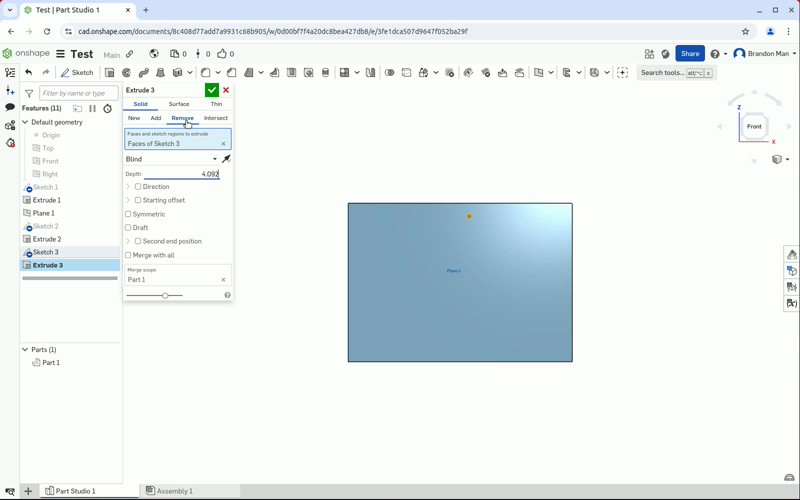
key(tab, 6)
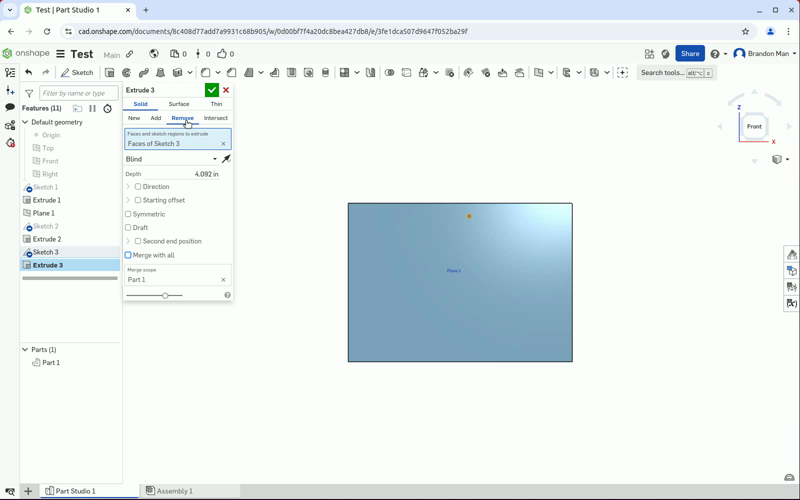
key(space)
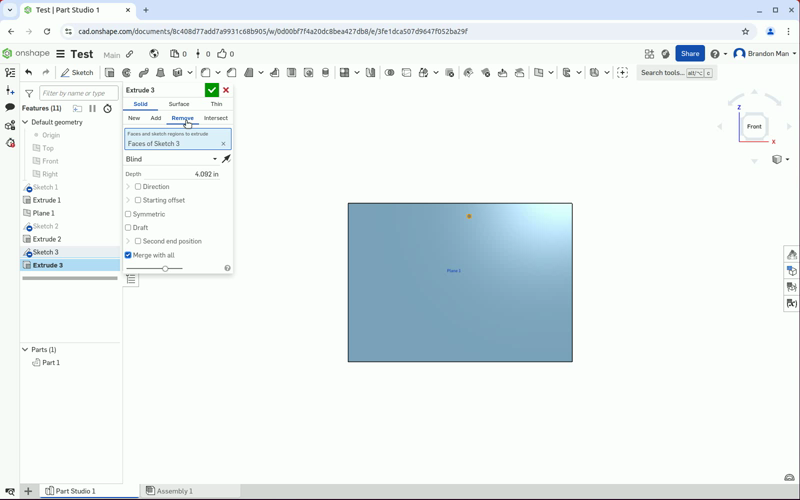
key(enter)
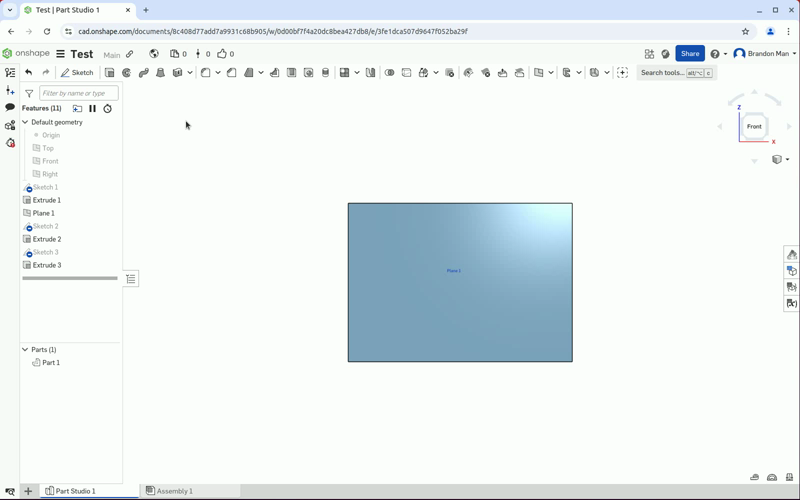
key(shift+h)
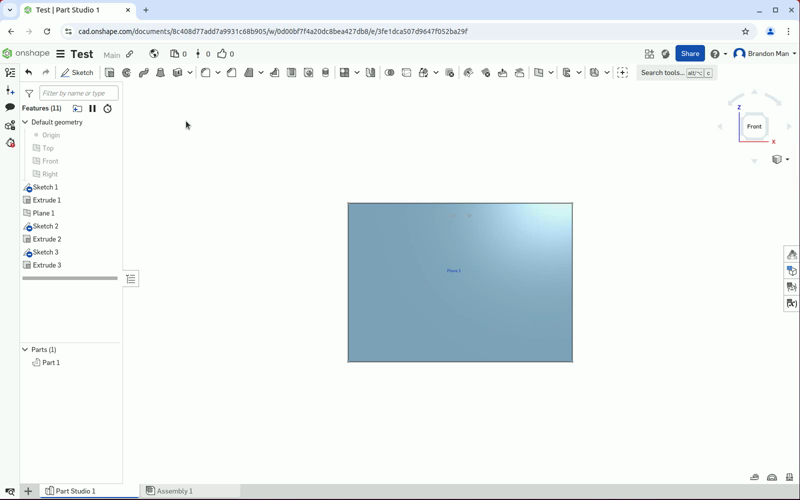
key(shift+h)
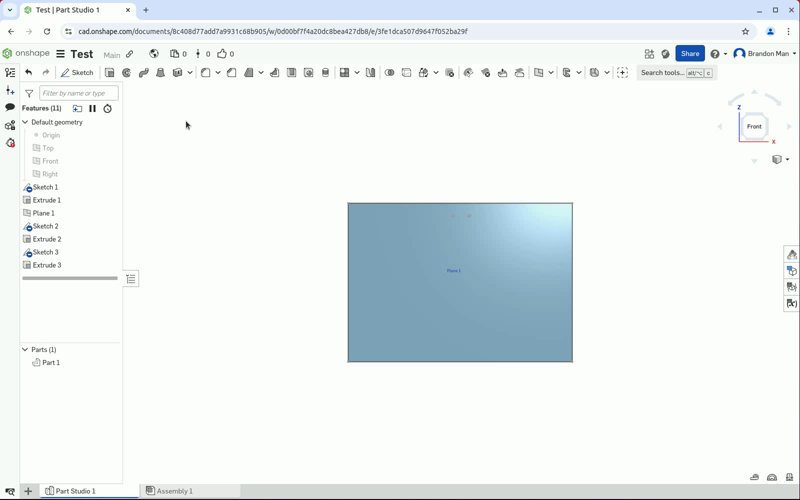
key(shift+7)
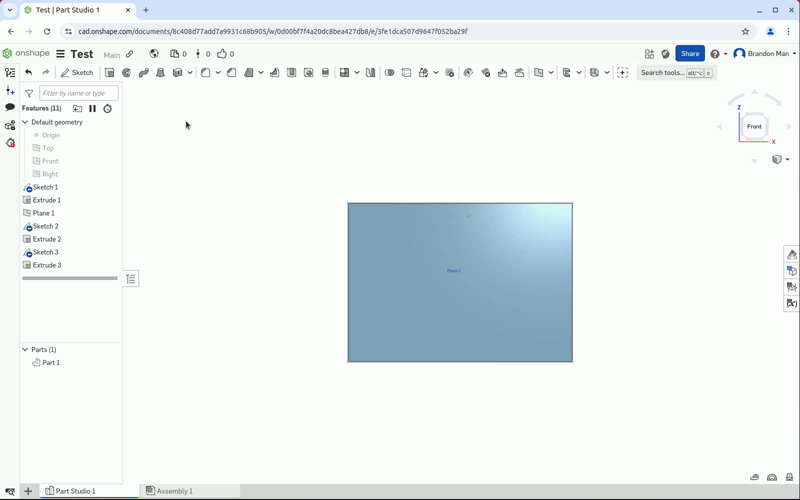
key(left, 2)
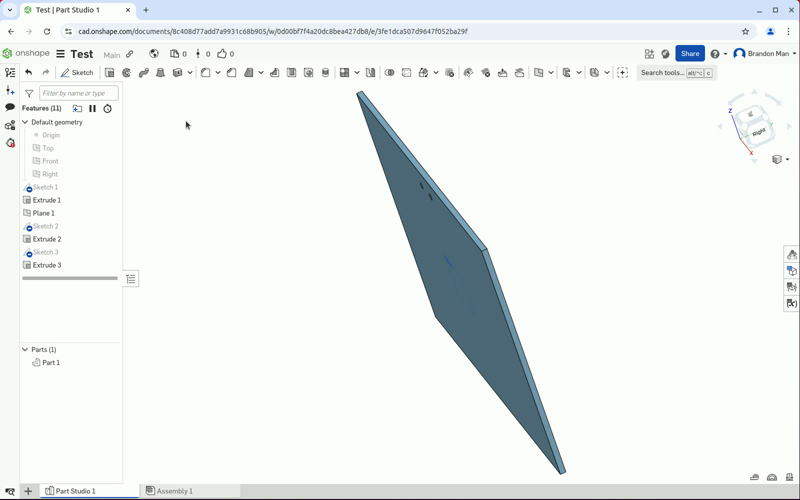
key(down, 2)
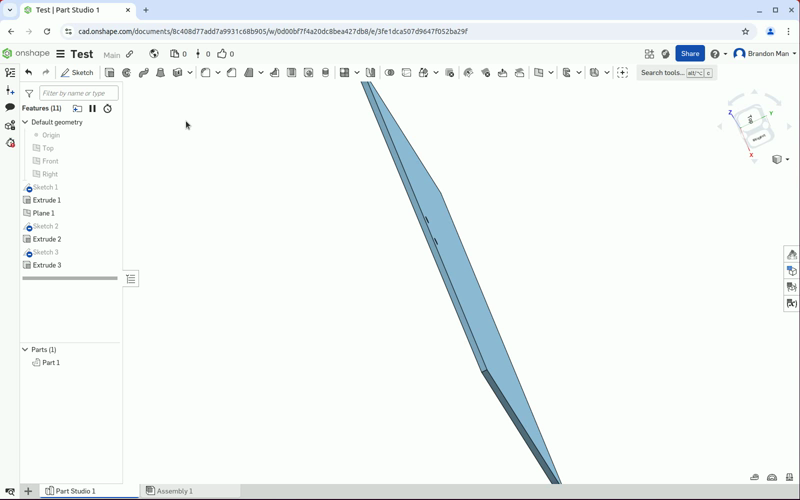
key(up, 2)
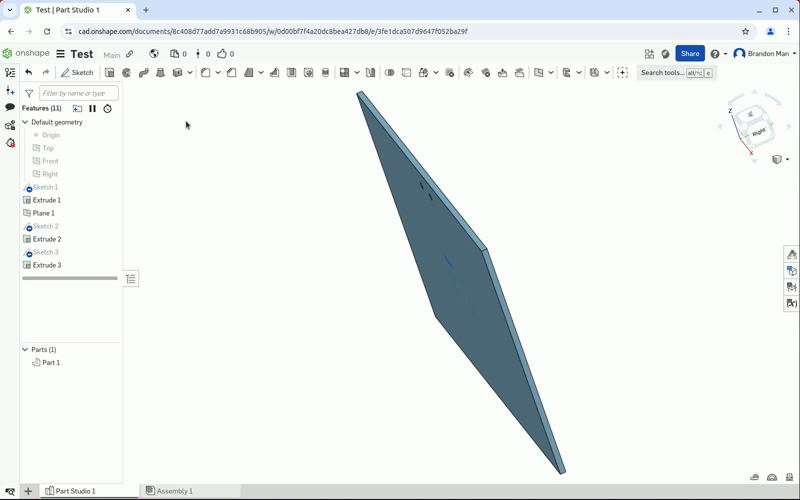
key(right, 2)
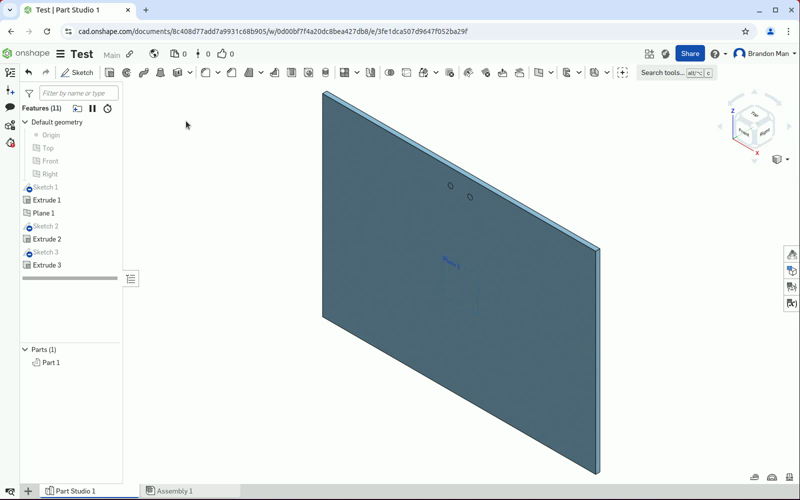
mouse_move(73, 189)
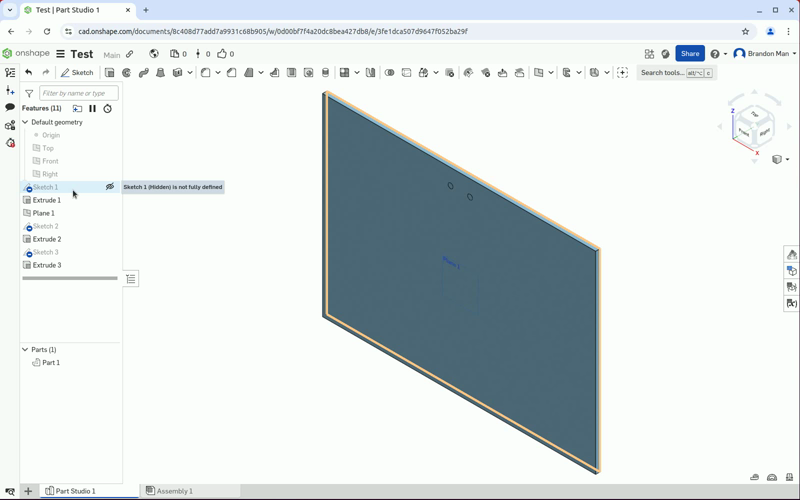
click(73, 189)